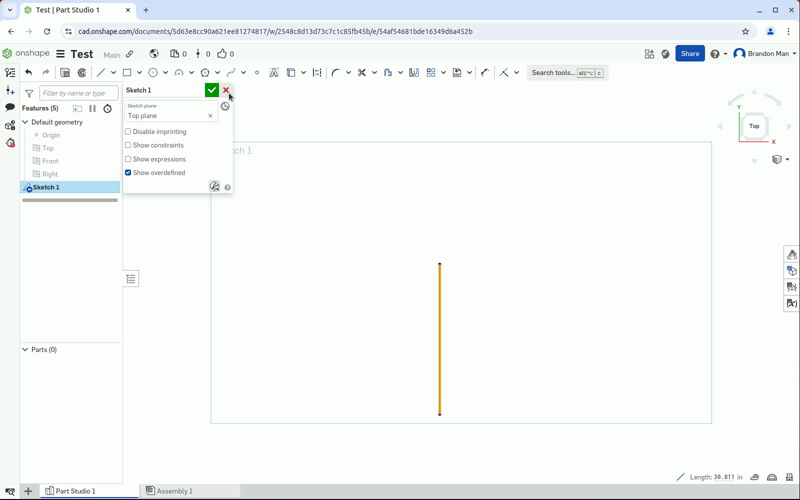
key(shift+h)
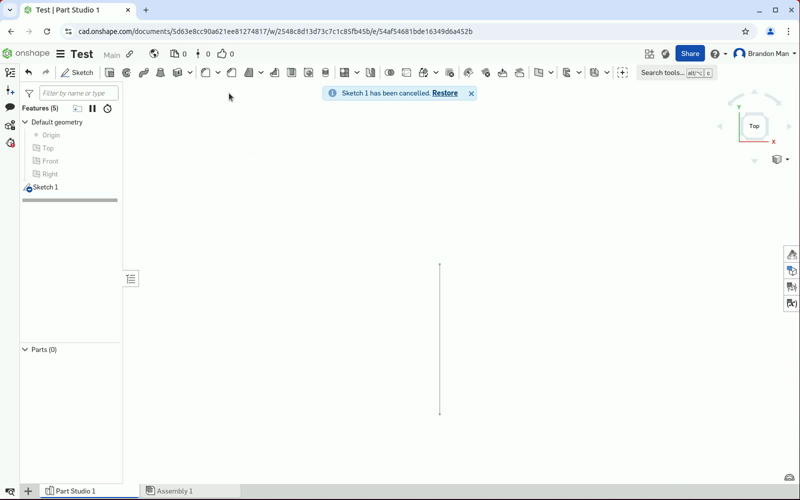
key(shift+s)
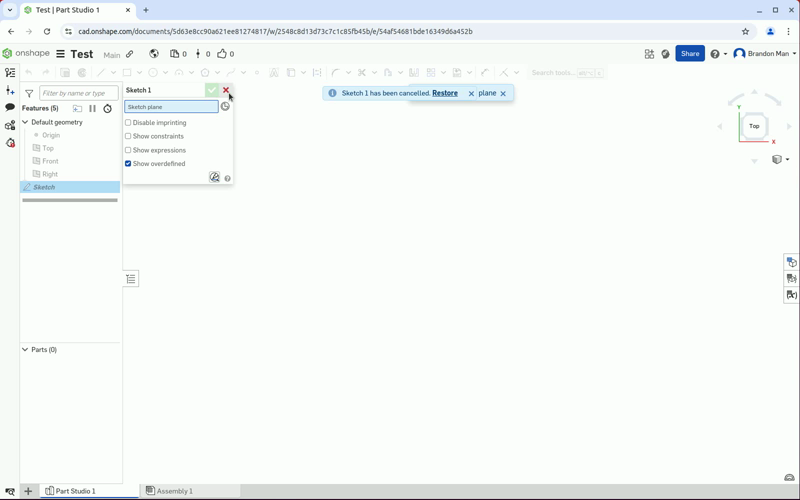
mouse_move(73, 150)
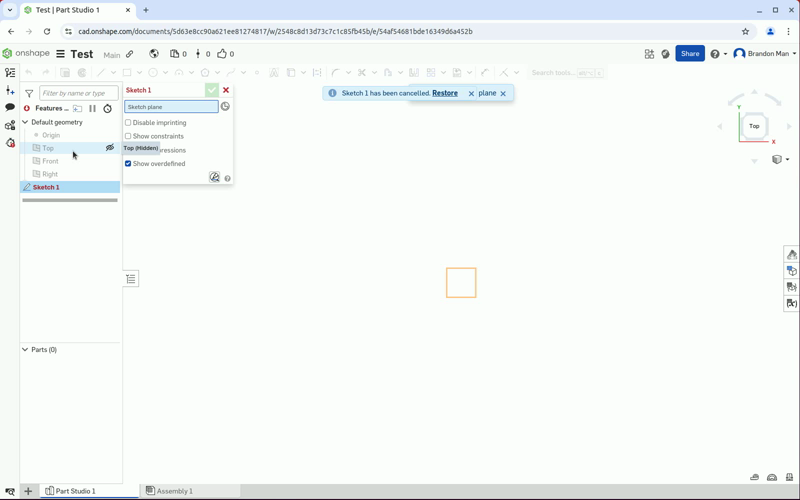
click(73, 150)
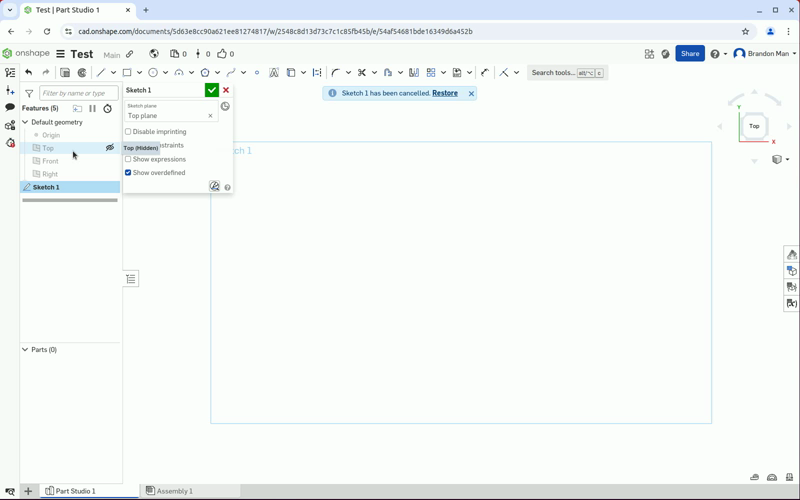
mouse_move(73, 352)
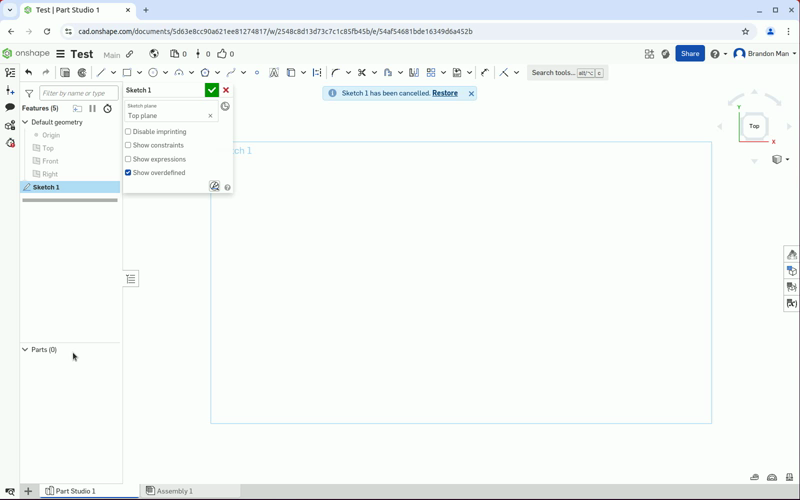
key(y)
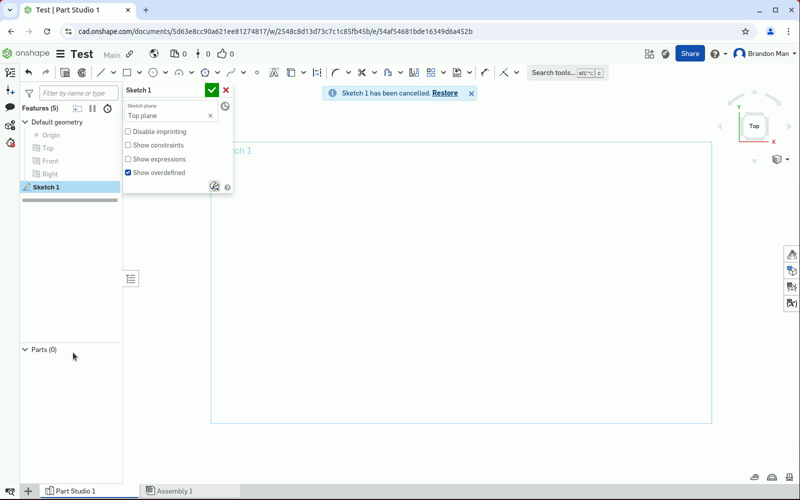
key(l)
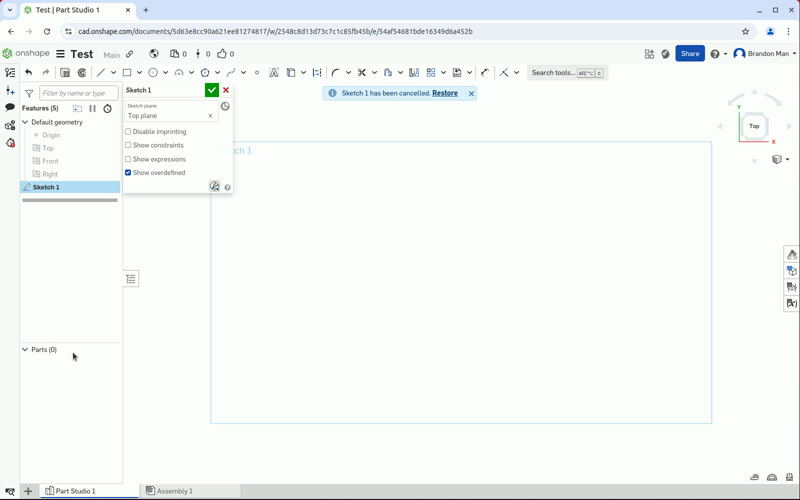
key_down(shift)
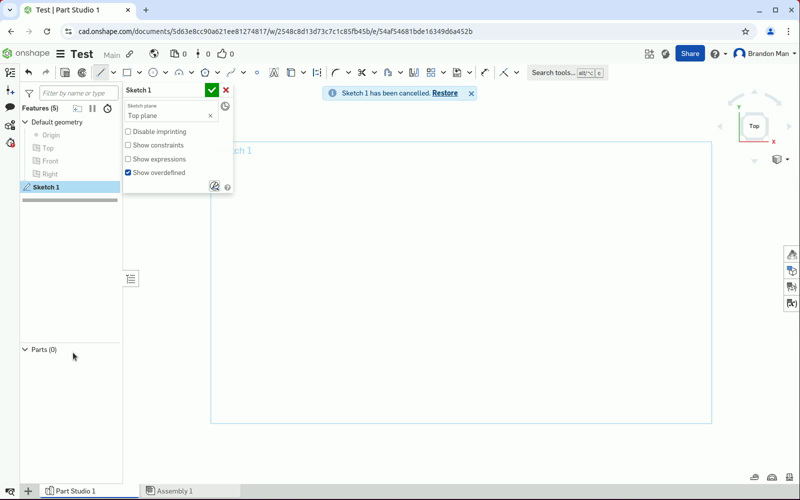
mouse_move(434, 395)
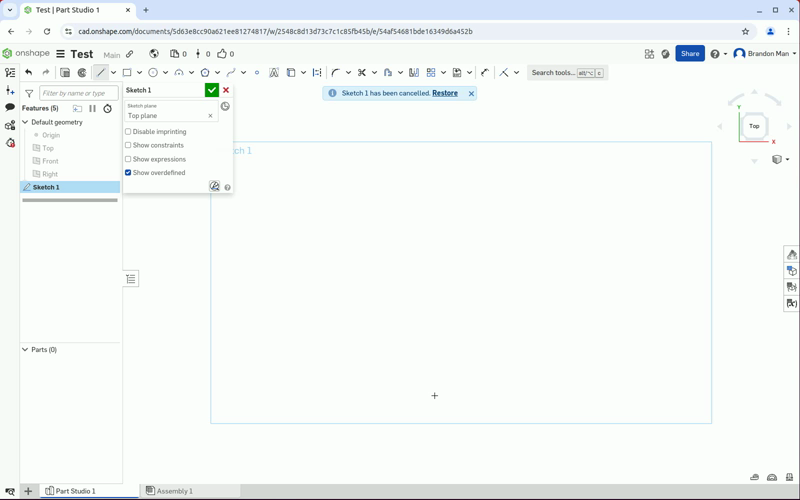
click(434, 395)
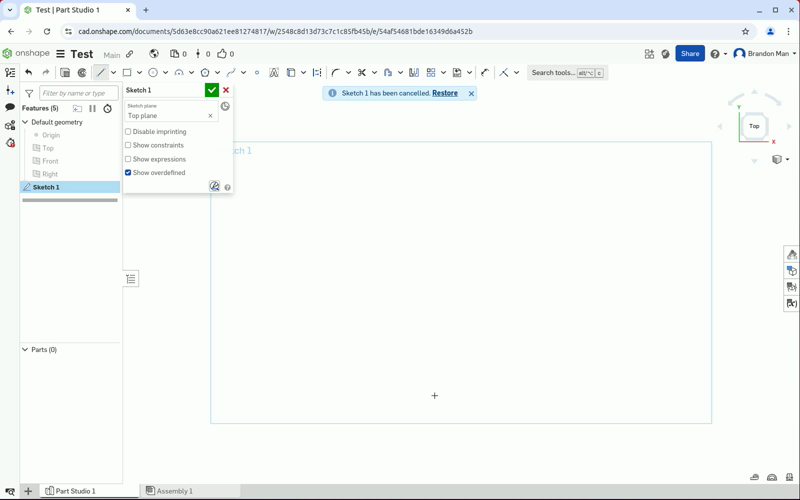
key_up(shift)
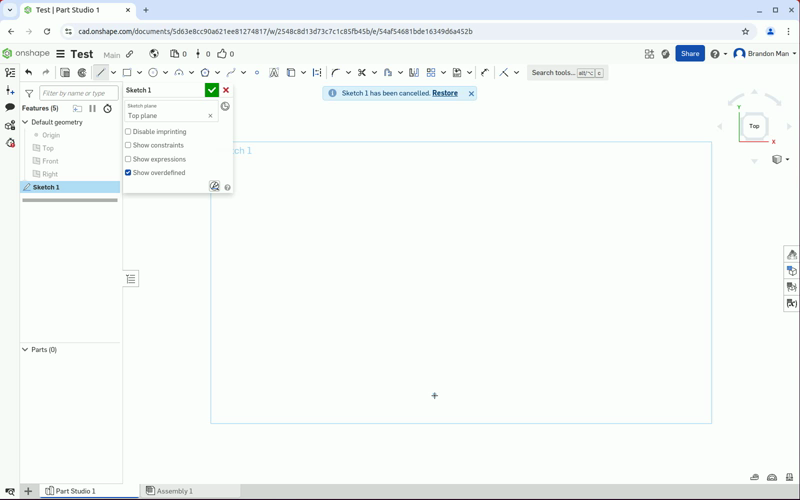
key_down(shift)
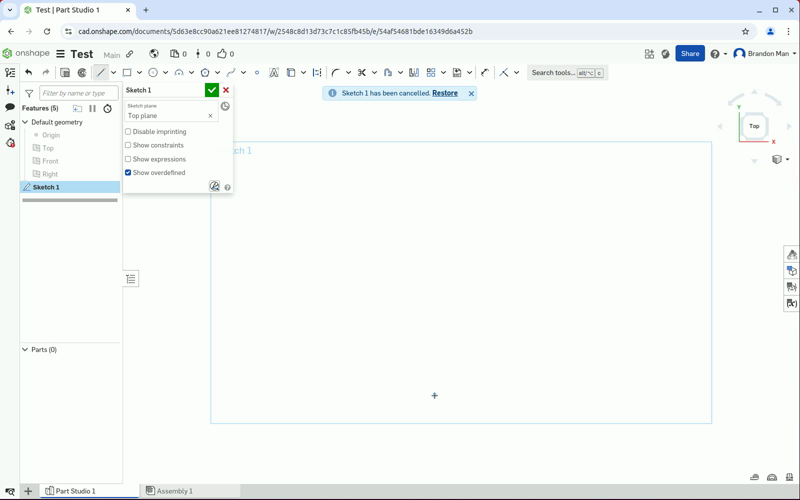
mouse_move(464, 395)
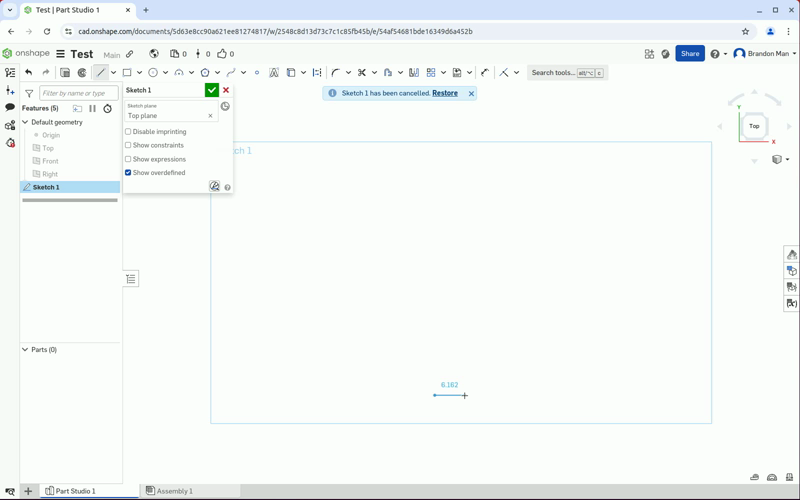
mouse_move(487, 395)
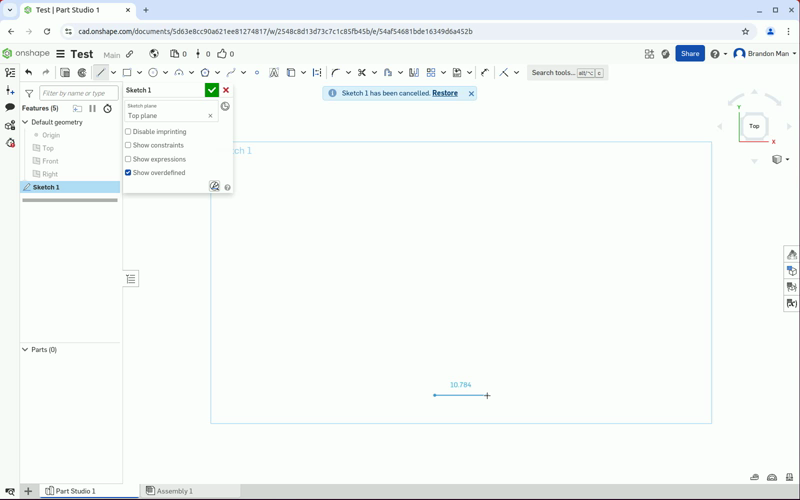
click(487, 395)
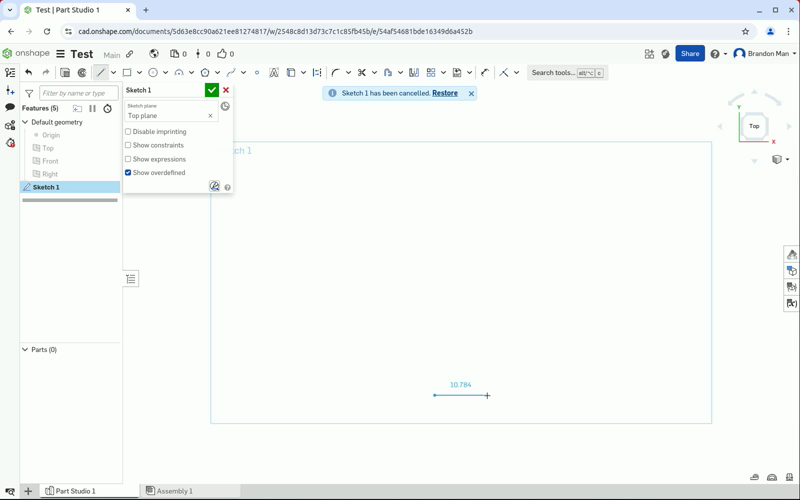
key_up(shift)
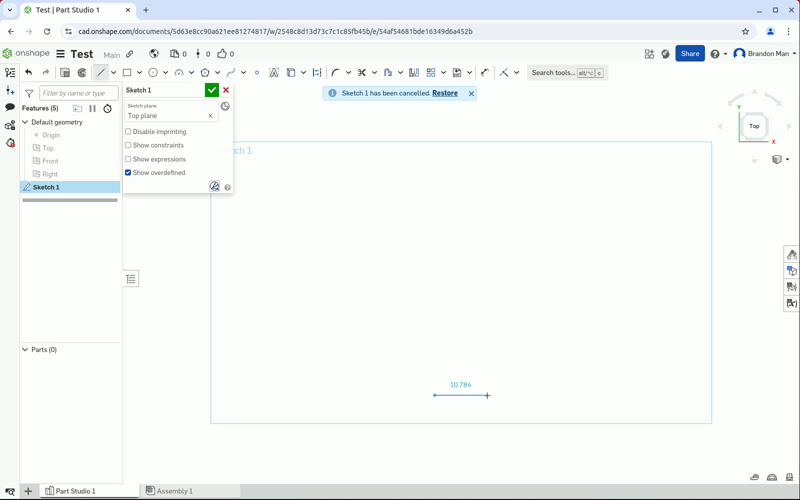
key_down(shift)
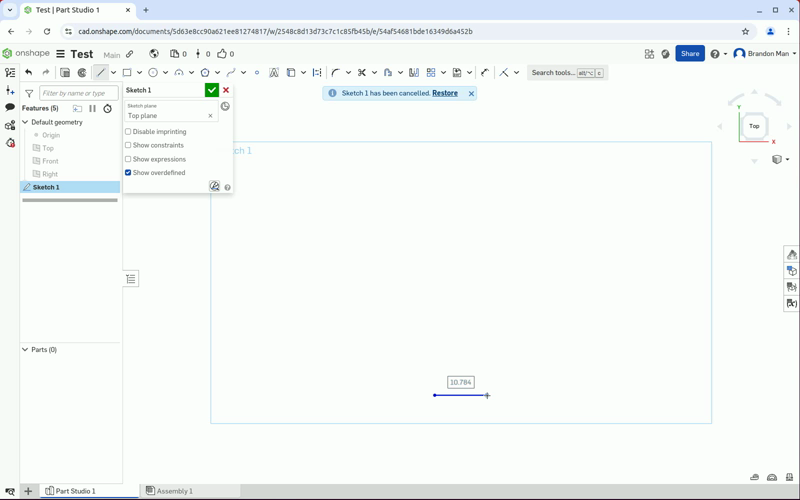
mouse_move(487, 212)
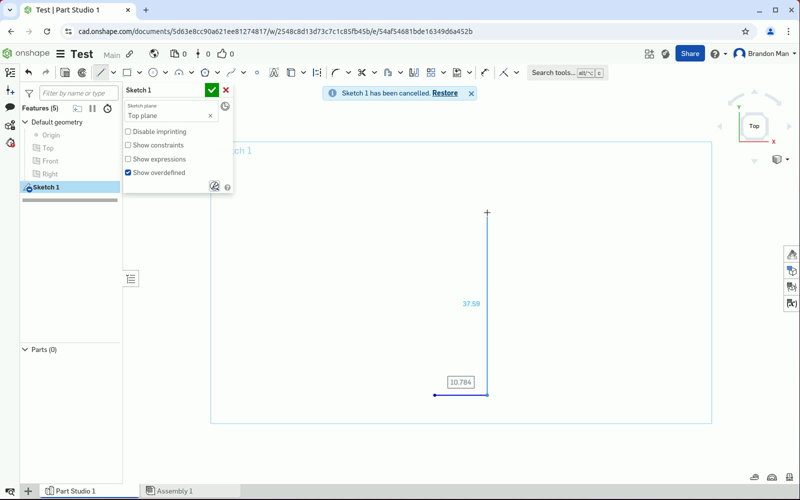
click(487, 212)
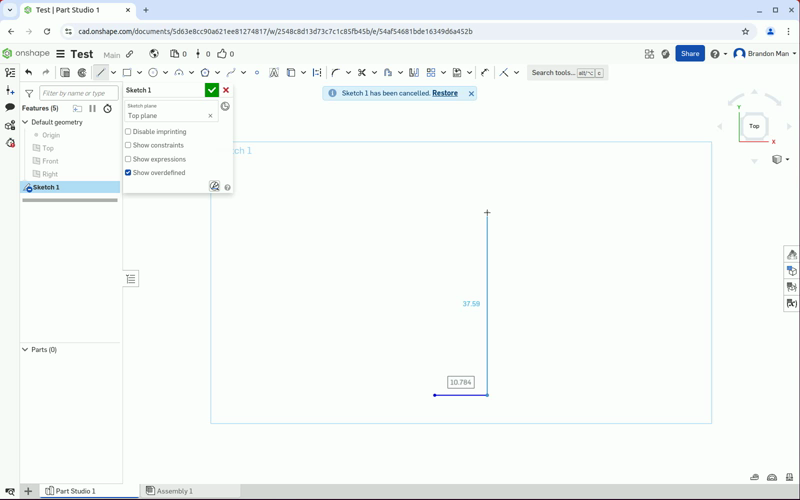
key_up(shift)
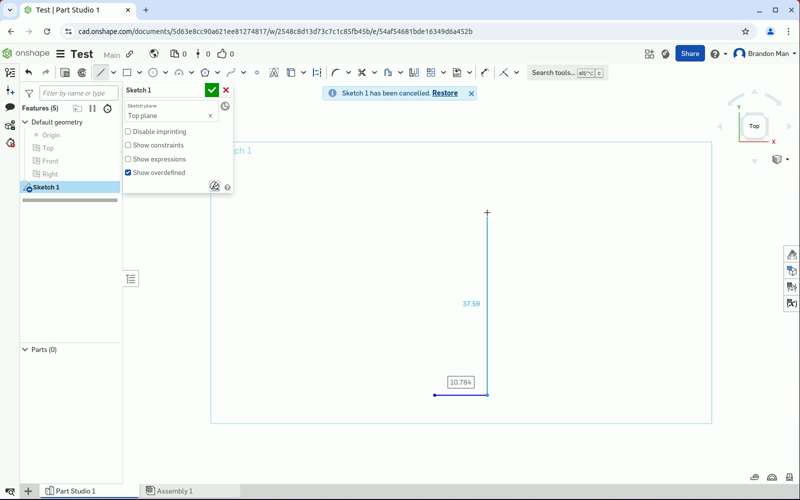
key_down(shift)
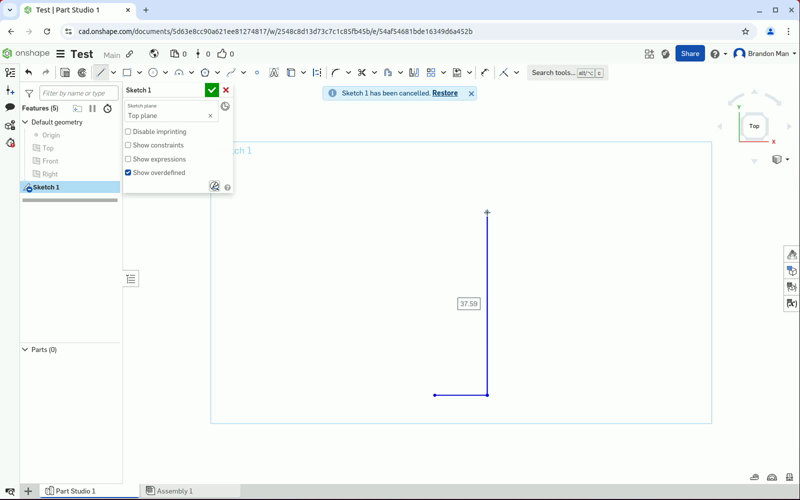
mouse_move(517, 212)
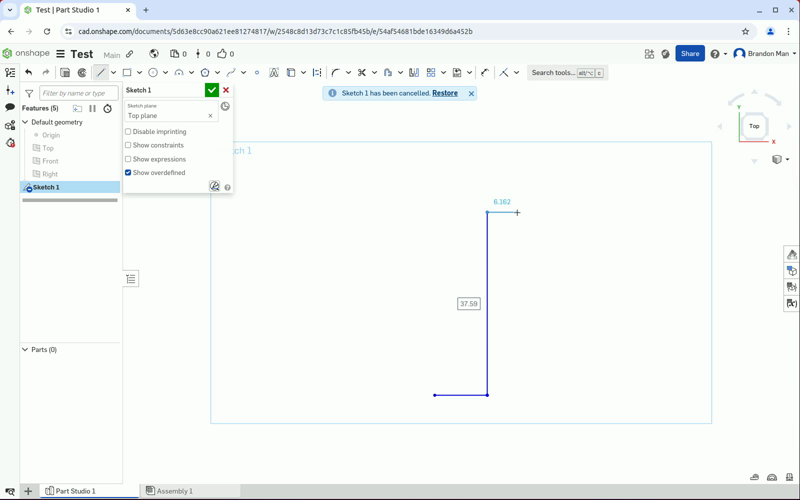
mouse_move(434, 212)
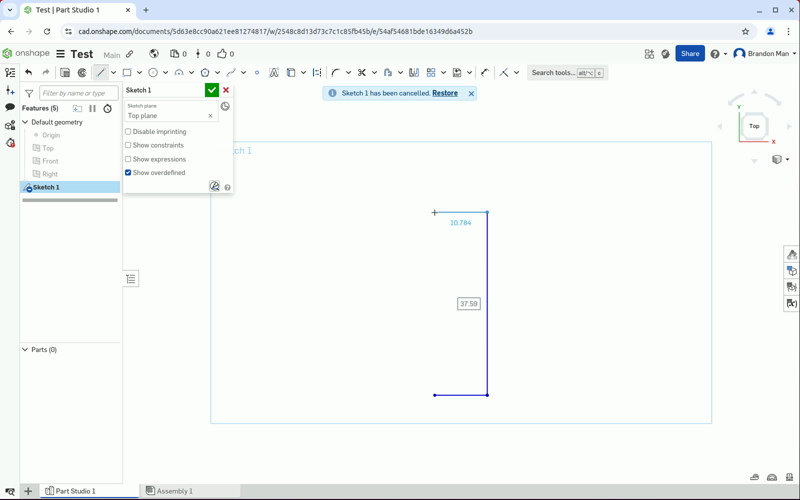
click(434, 212)
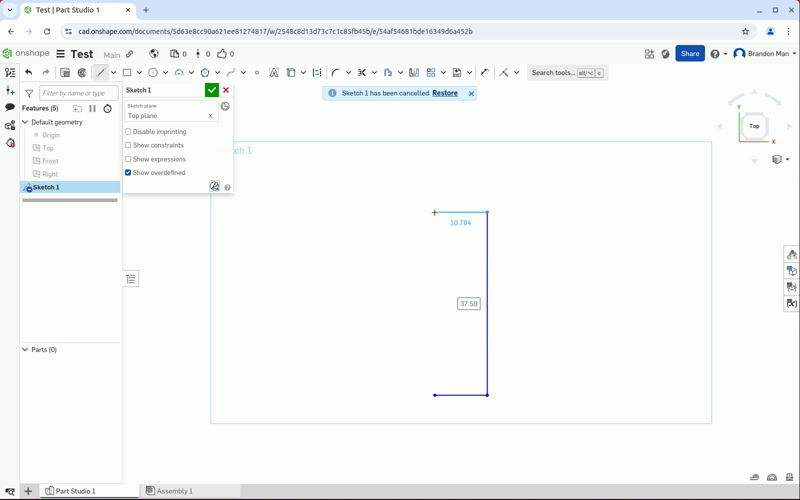
key_up(shift)
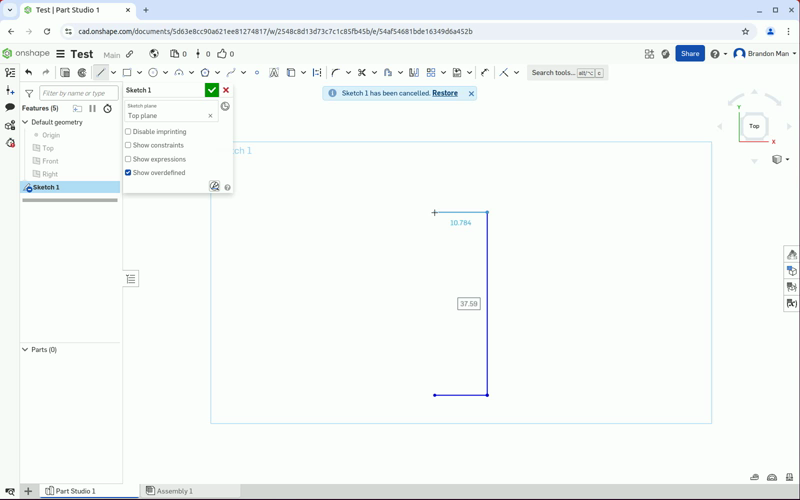
key_down(shift)
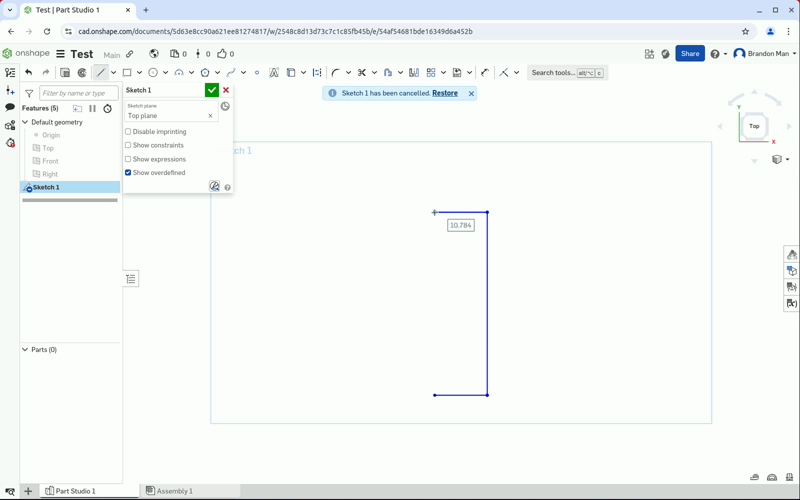
mouse_move(434, 395)
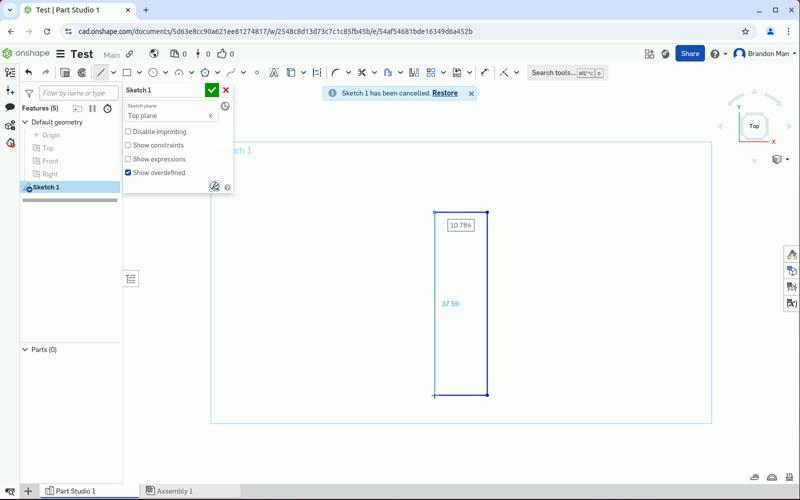
key_up(shift)
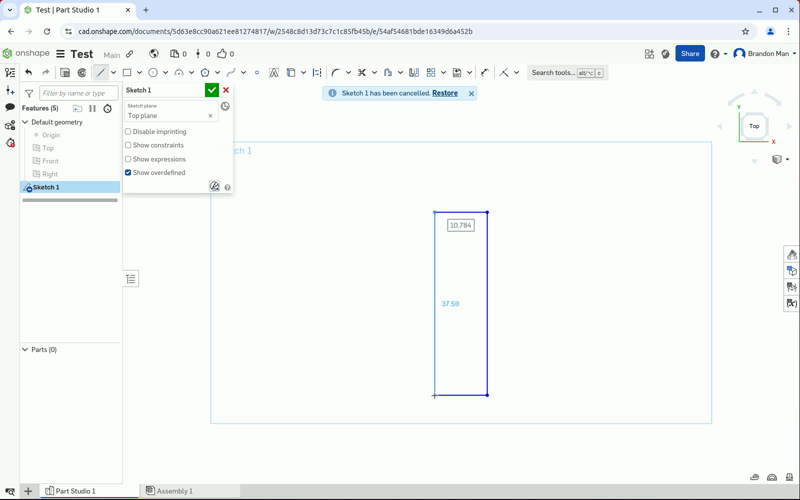
click(434, 395)
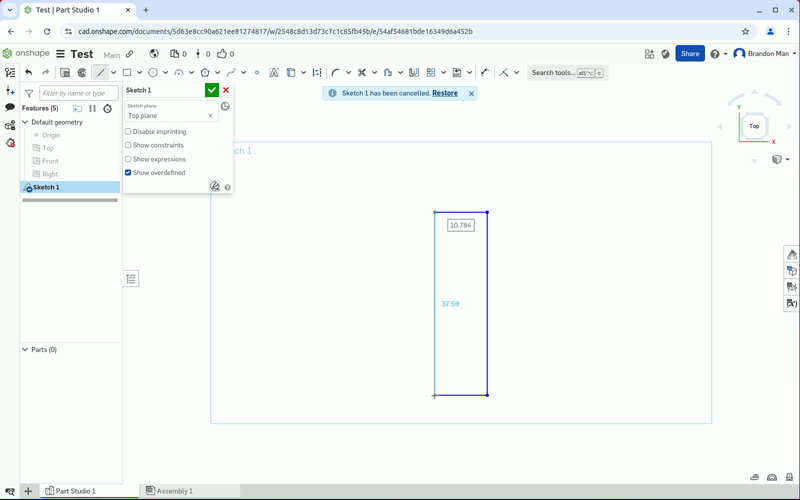
key(esc)
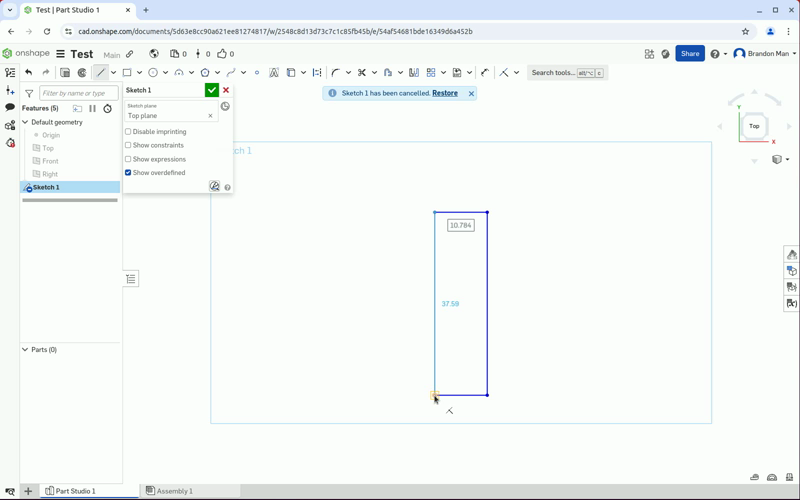
mouse_move(451, 293)
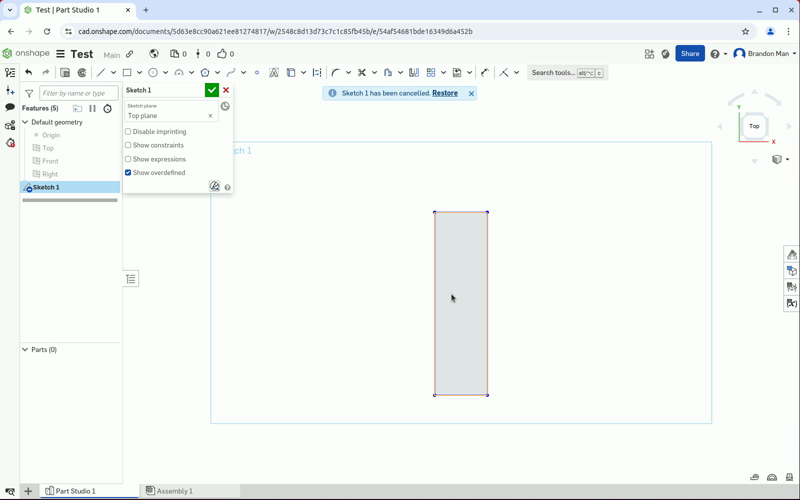
click(451, 293)
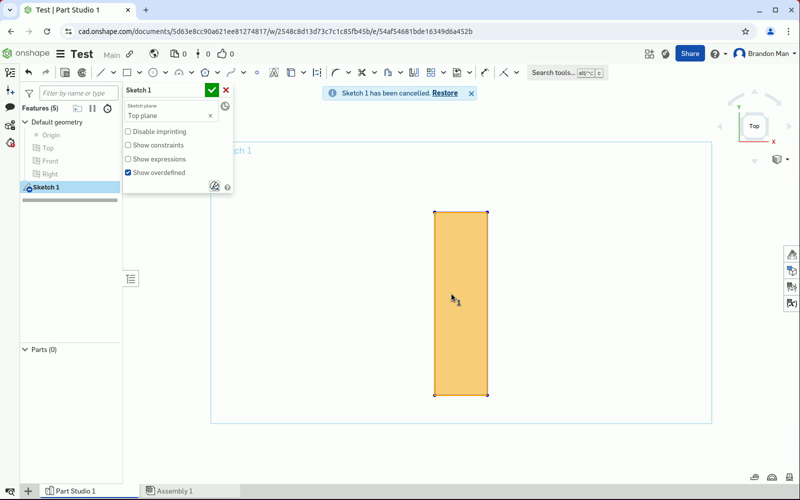
mouse_move(73, 352)
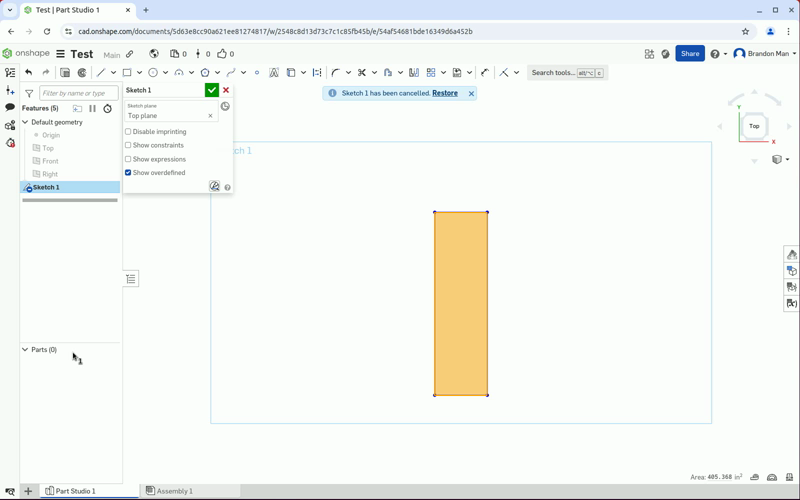
key(shift+y)
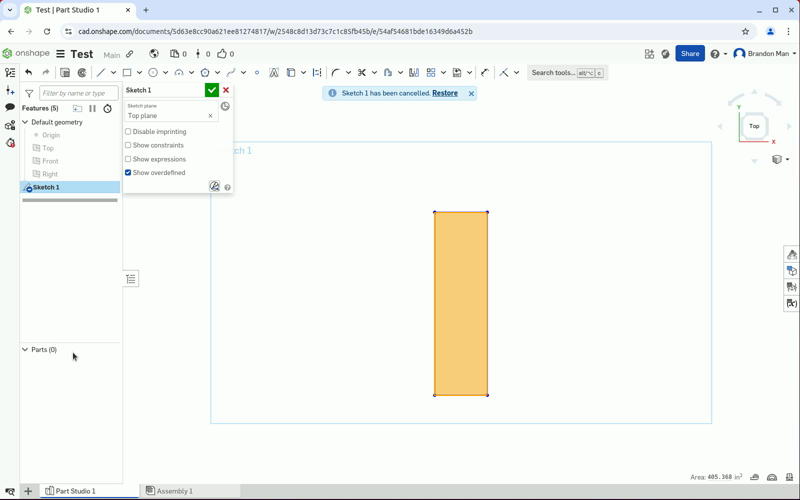
key(shift+e)
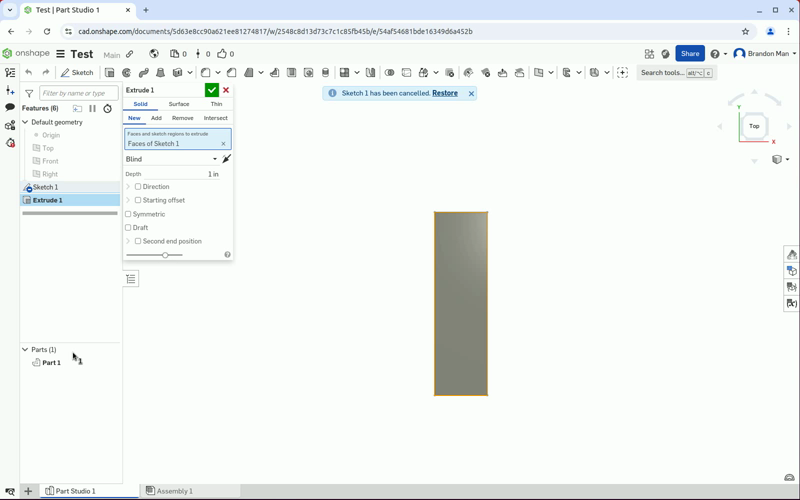
mouse_move(143, 106)
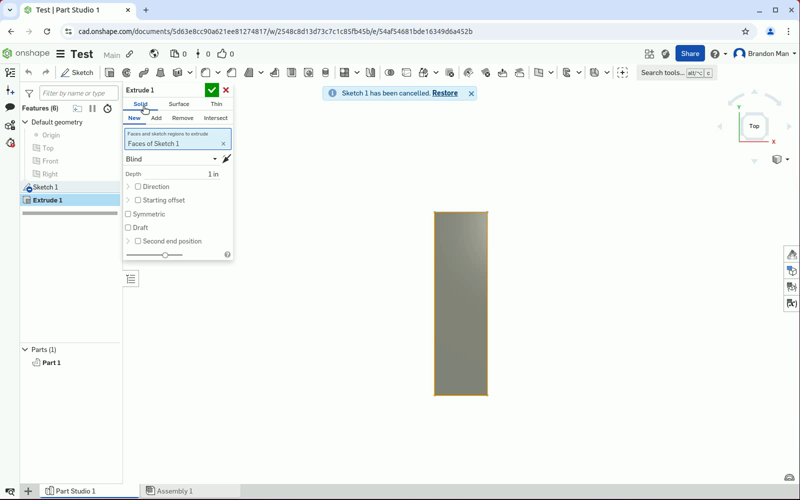
click(143, 106)
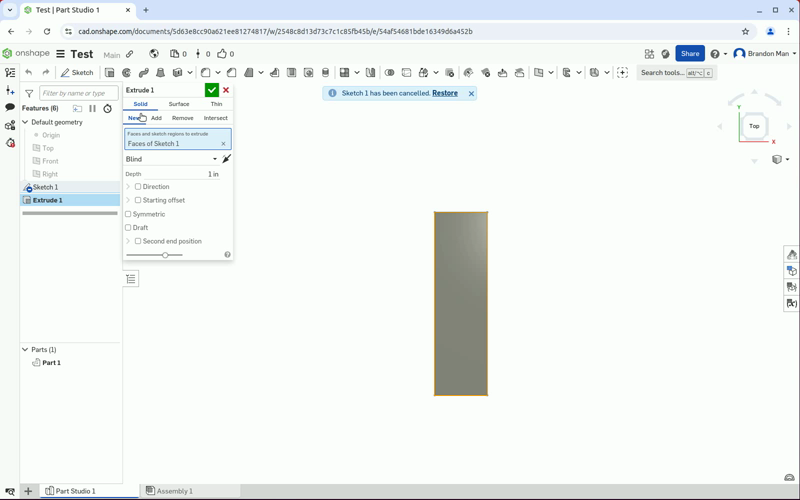
mouse_move(137, 120)
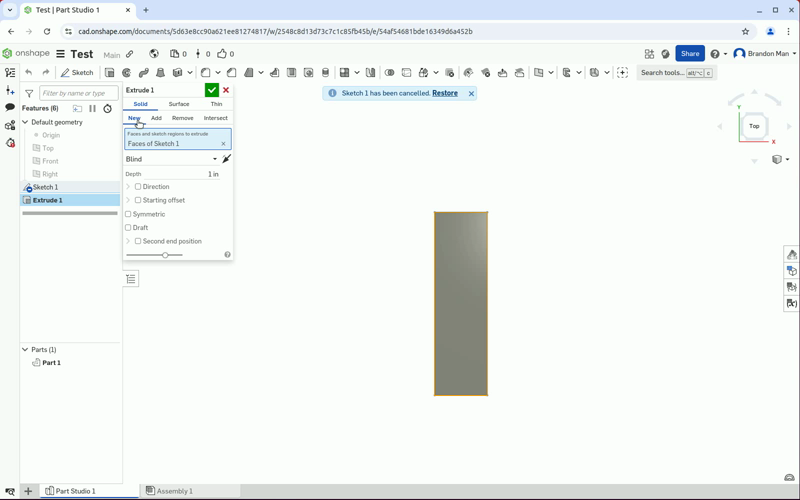
click(137, 120)
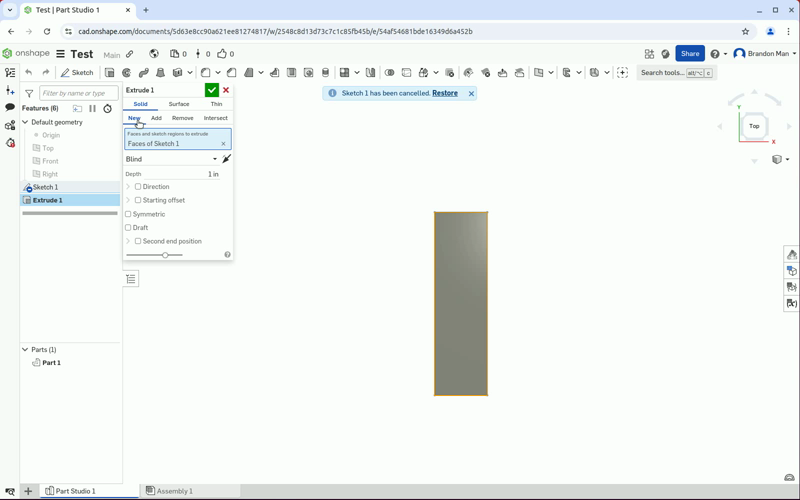
key(tab, 4)
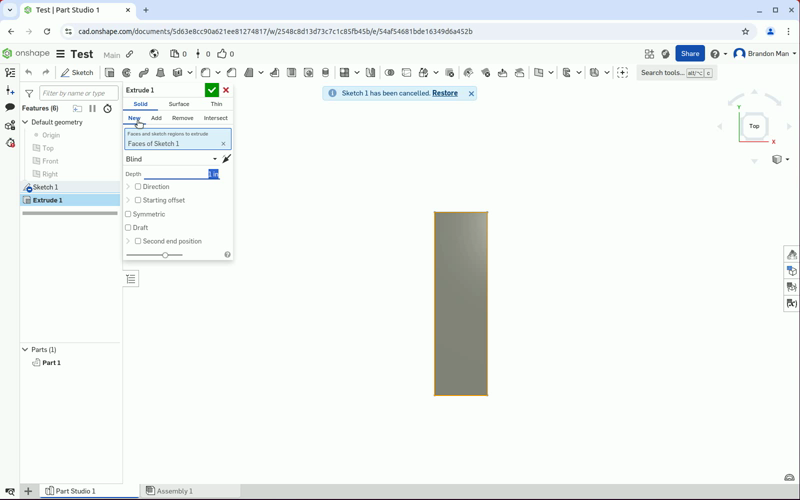
text(6.499)
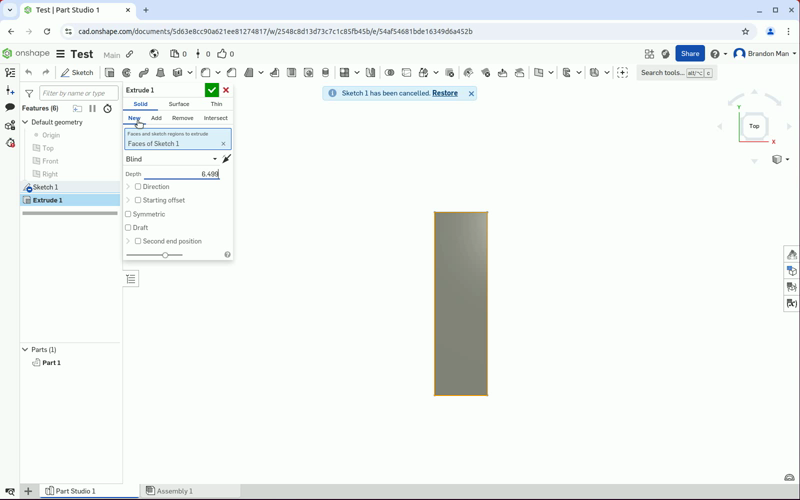
key(enter)
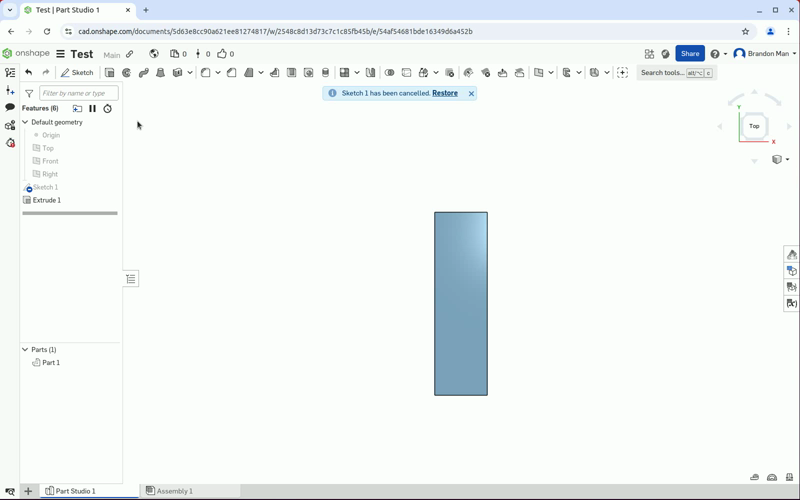
key(shift+h)
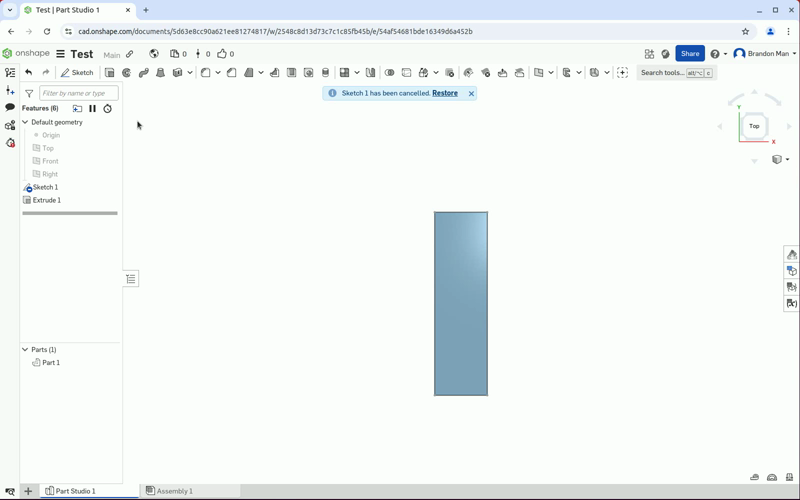
key(shift+h)
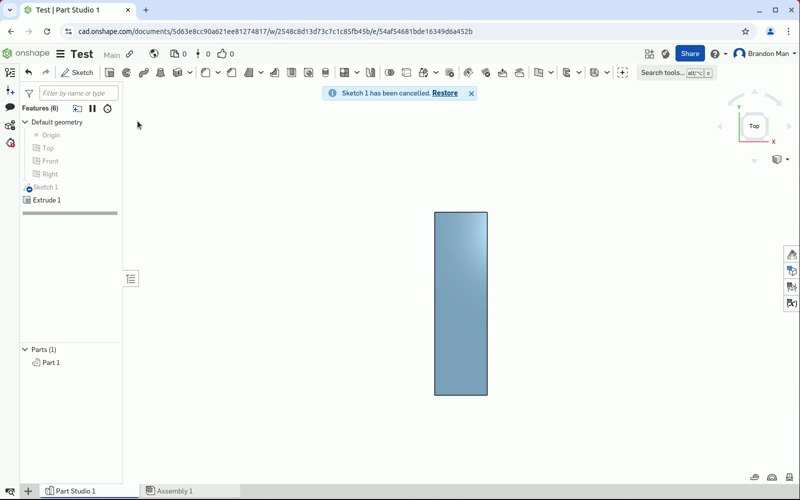
mouse_move(73, 189)
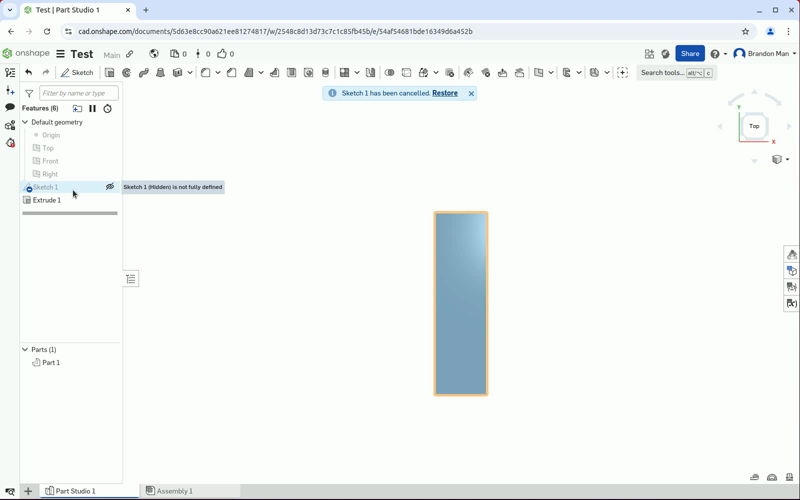
click(73, 189)
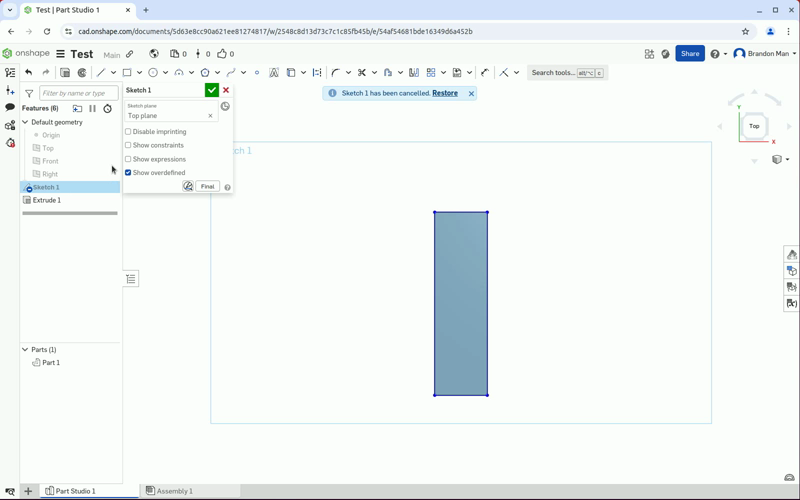
mouse_move(229, 92)
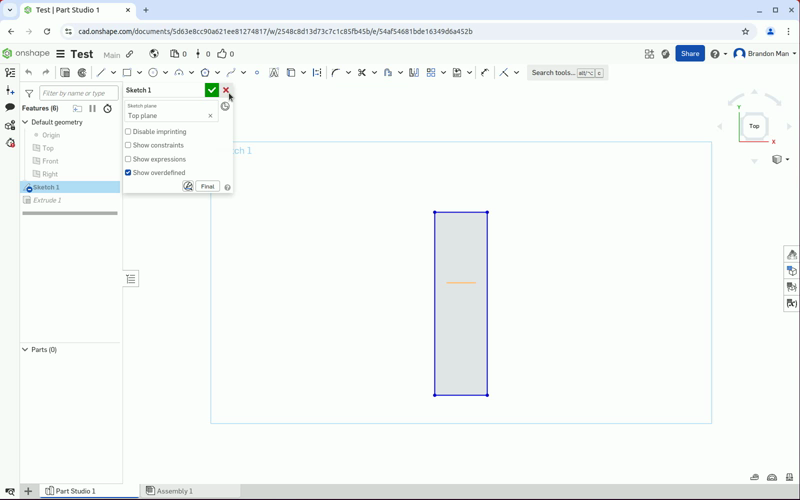
click(229, 92)
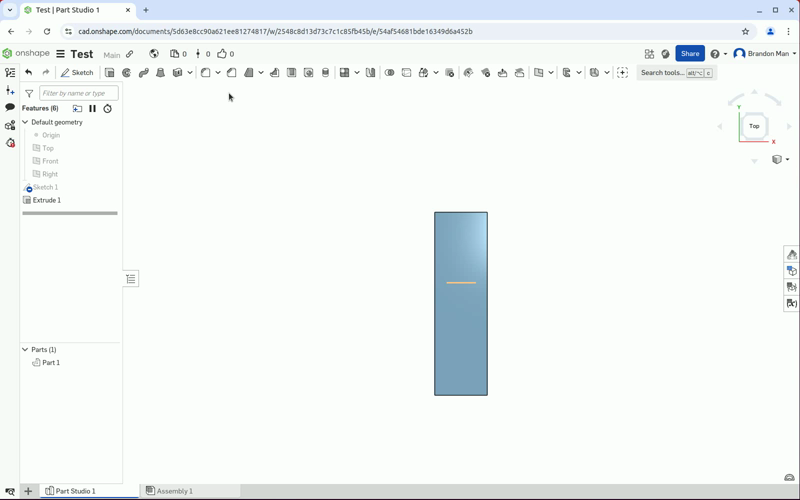
mouse_move(541, 75)
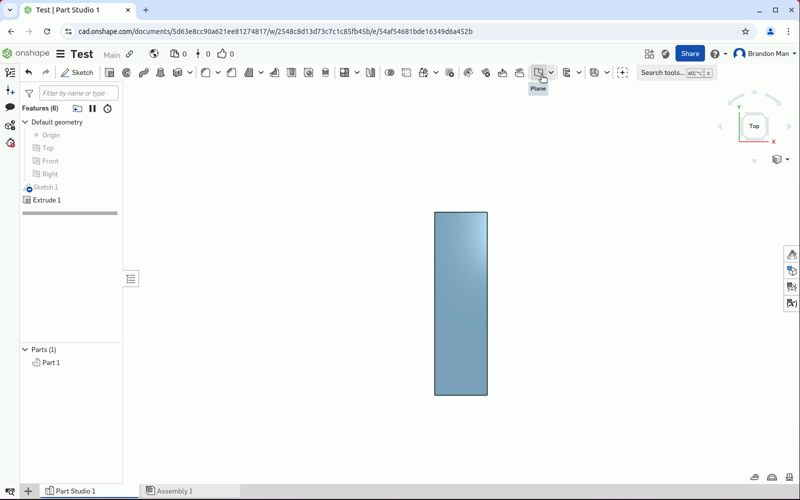
click(541, 75)
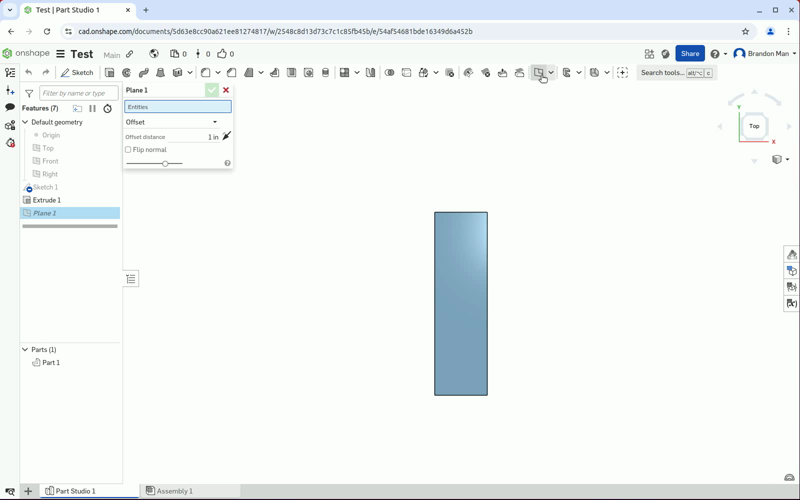
mouse_move(73, 150)
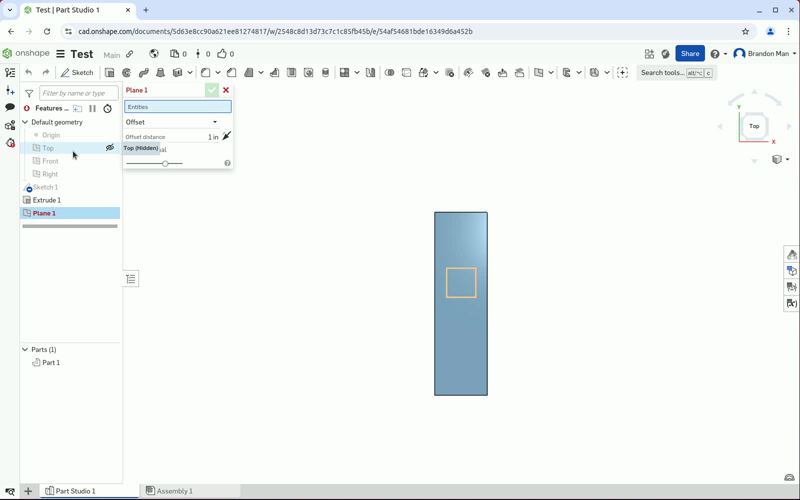
click(73, 150)
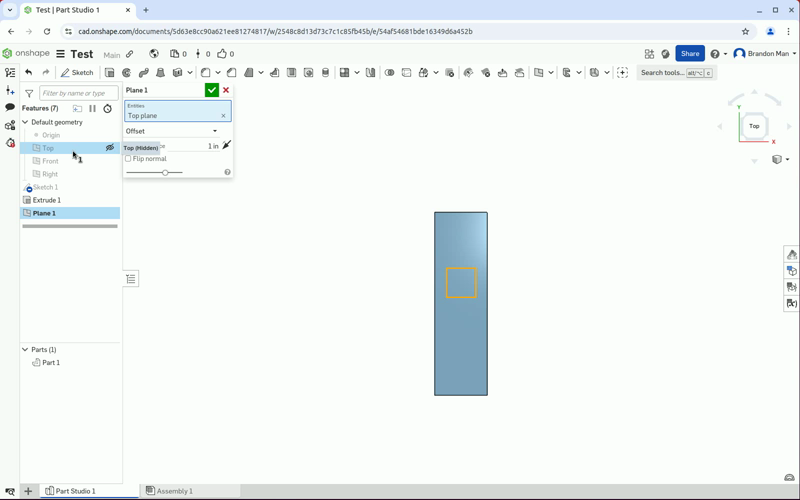
key(tab, 2)
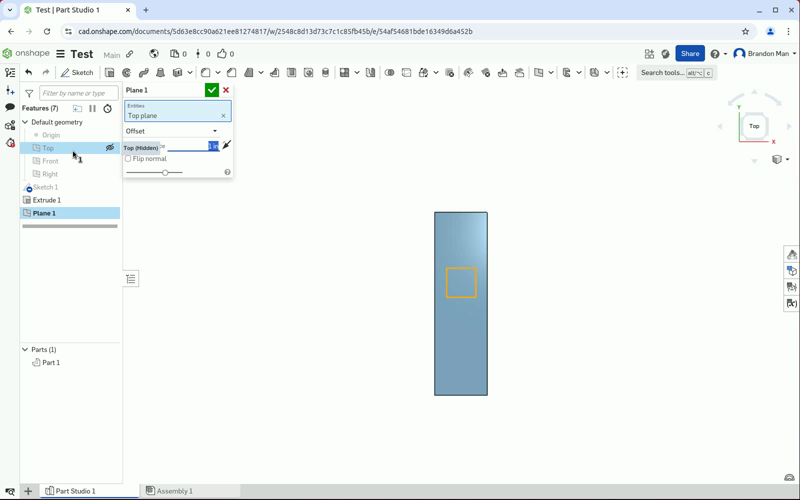
text(6.501)
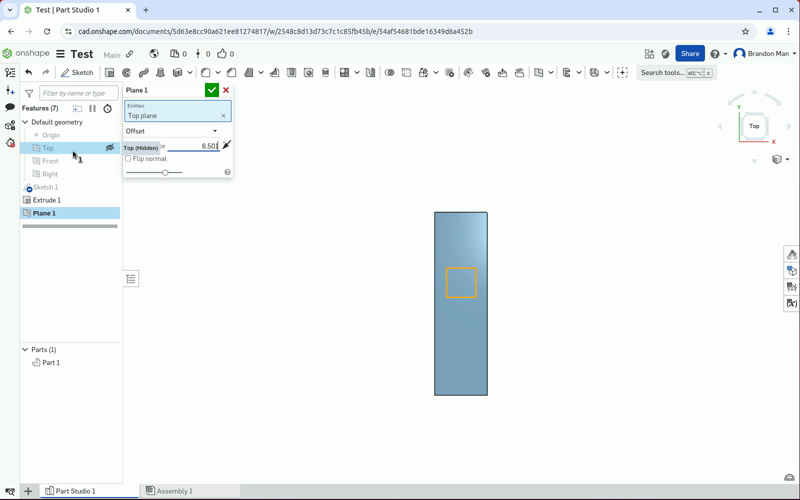
key(enter, 2)
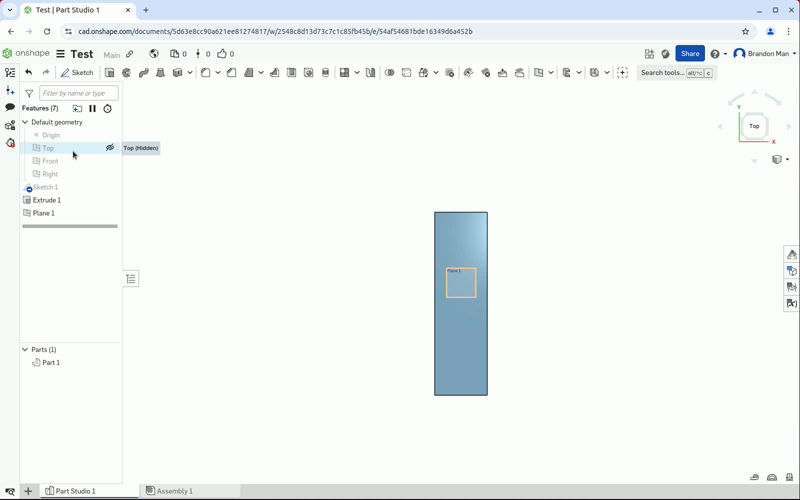
key(shift+s)
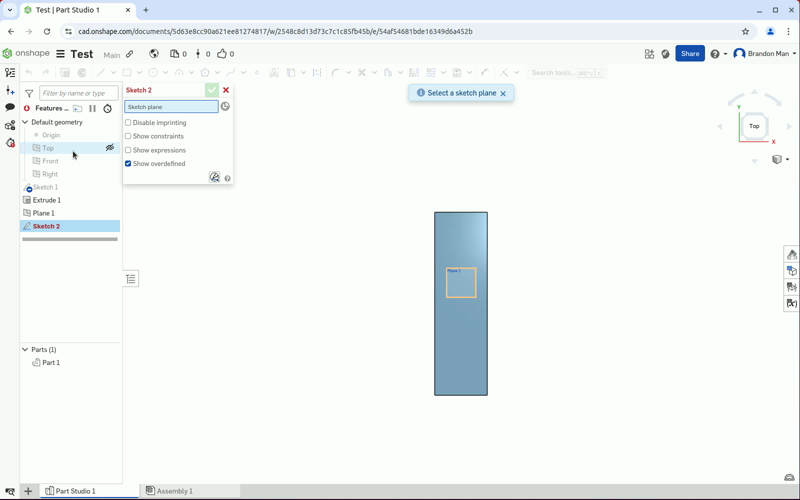
mouse_move(73, 215)
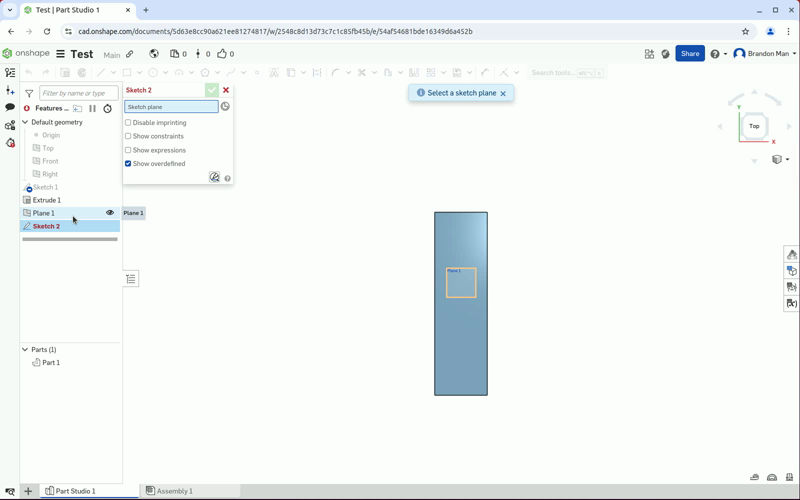
click(73, 215)
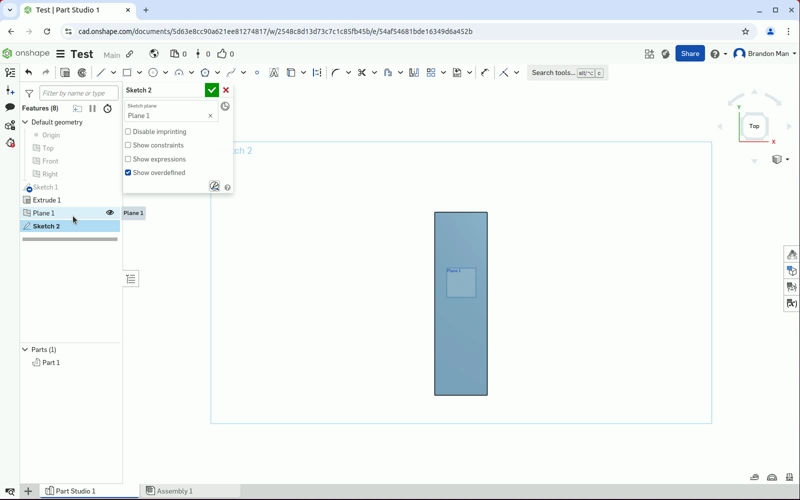
mouse_move(73, 352)
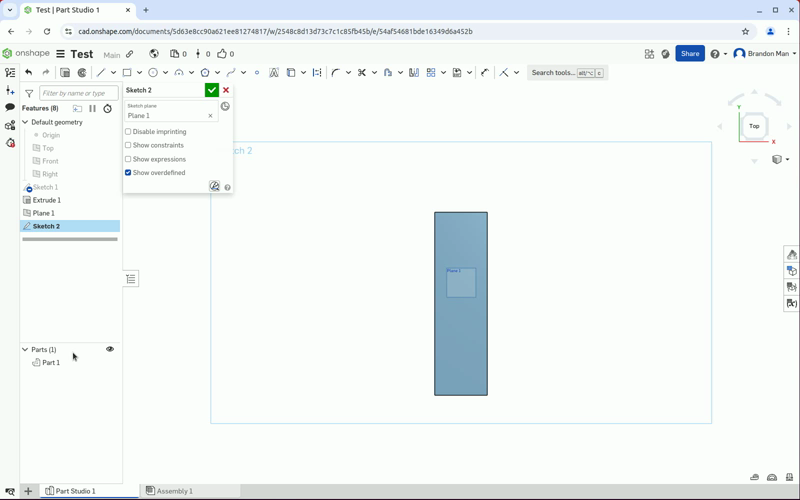
key(y)
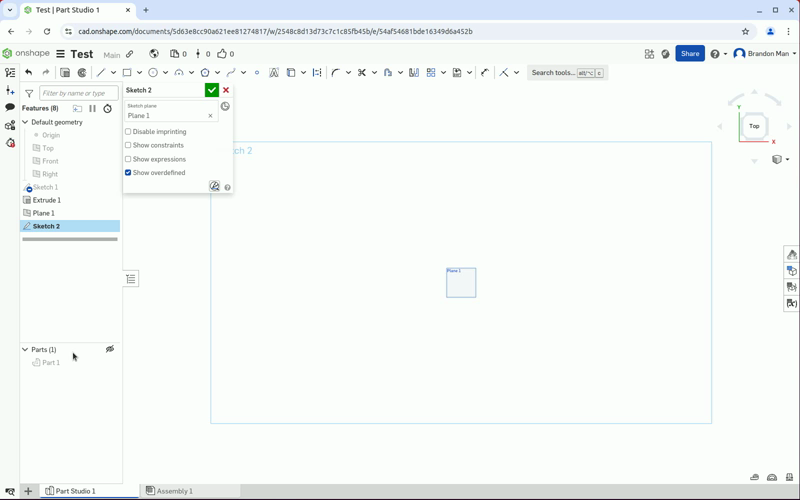
key(l)
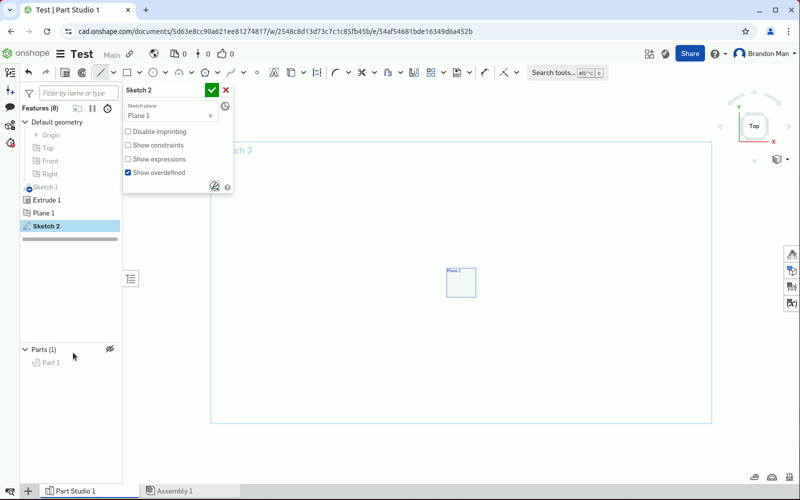
key_down(shift)
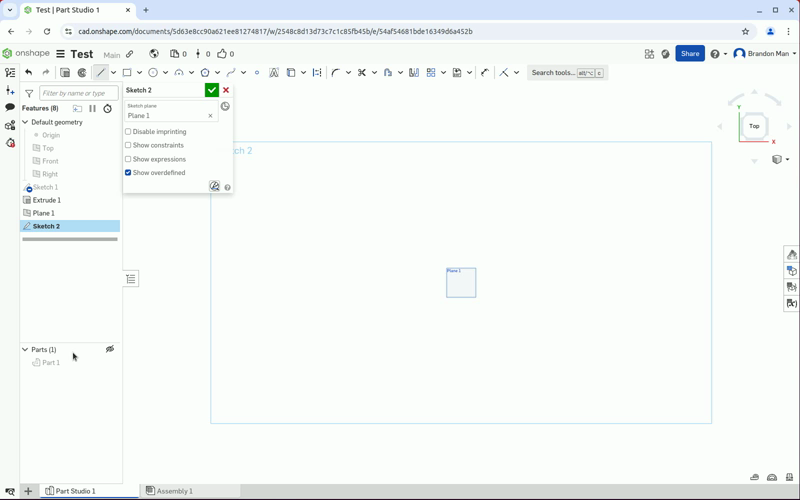
mouse_move(452, 395)
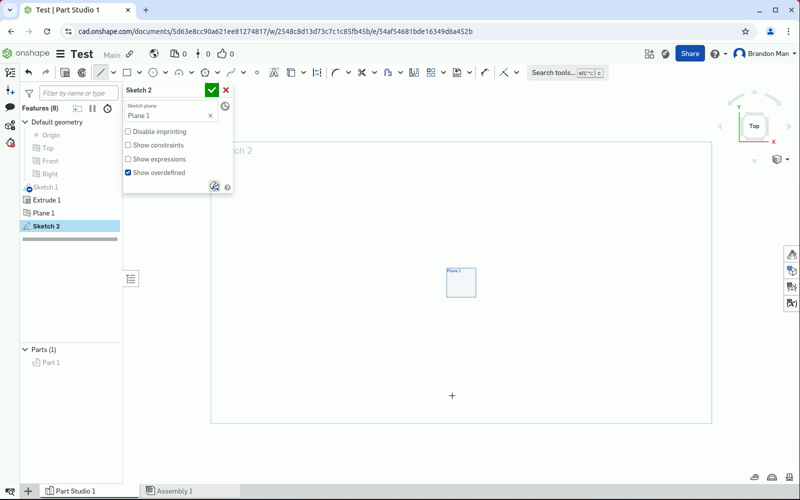
click(452, 395)
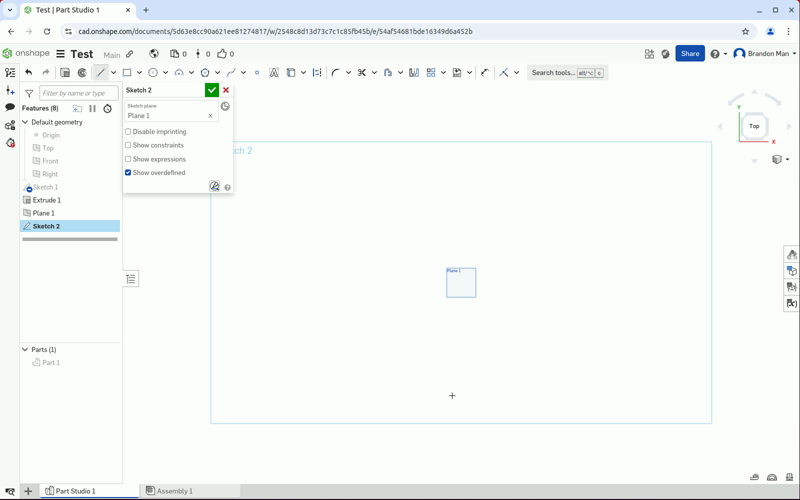
key_up(shift)
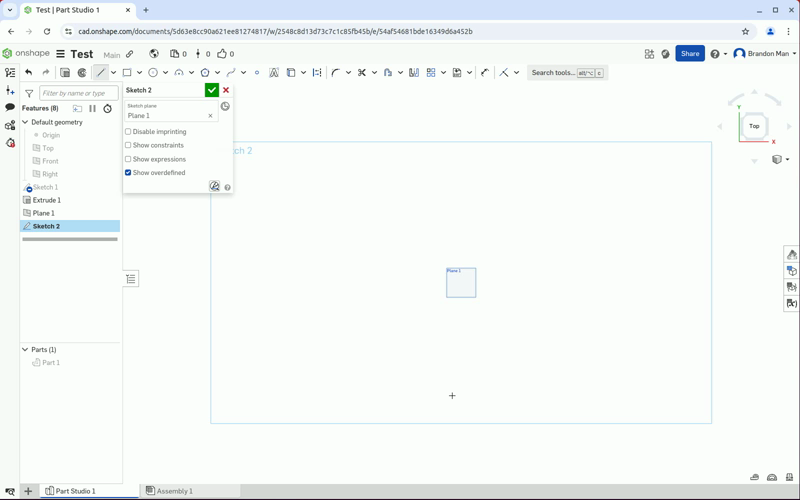
key_down(shift)
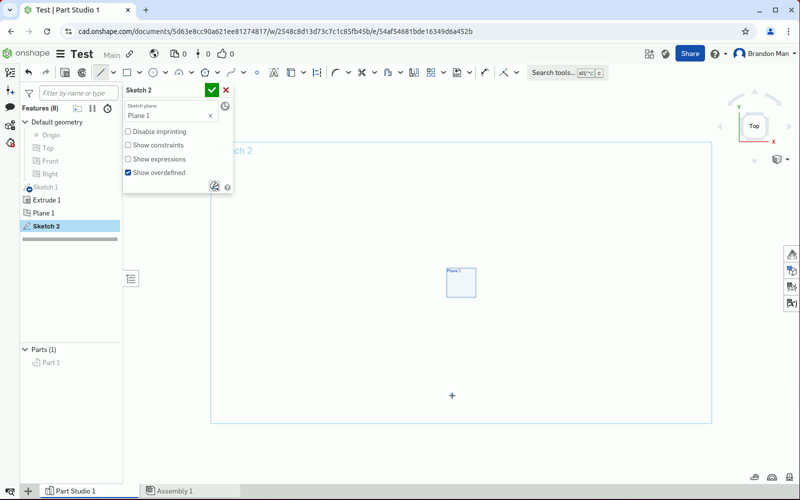
mouse_move(482, 395)
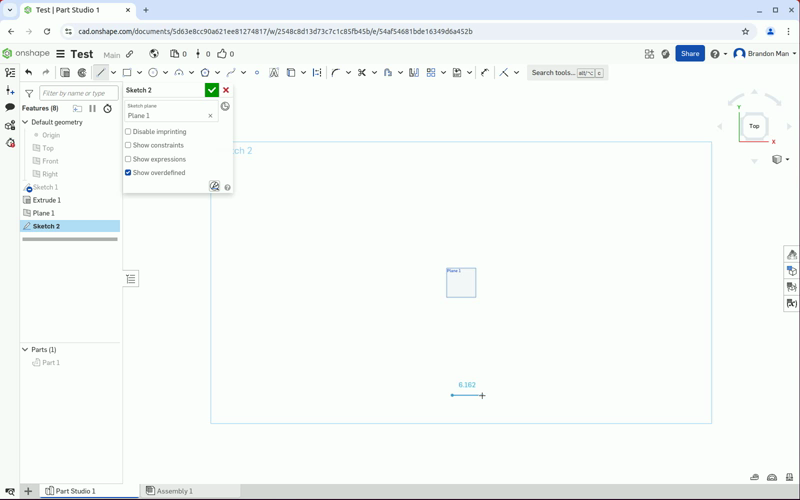
mouse_move(469, 395)
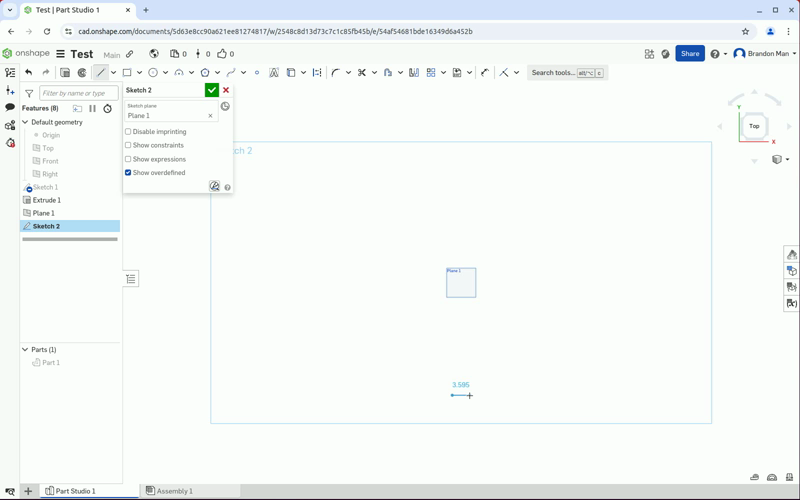
click(469, 395)
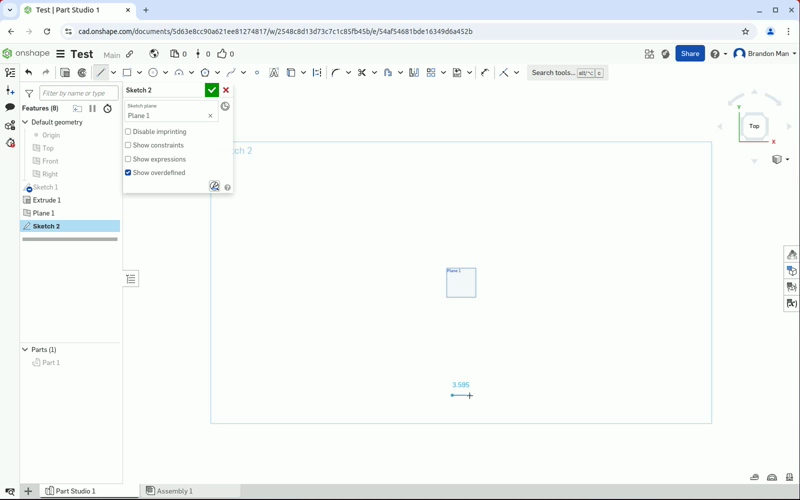
key_up(shift)
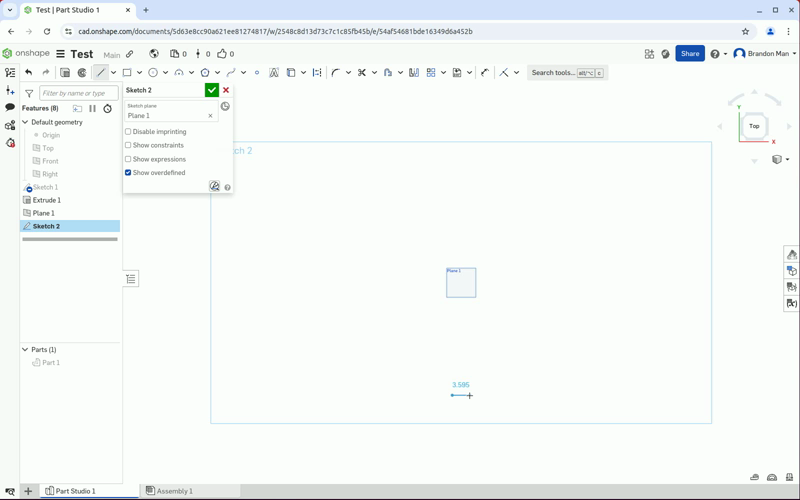
key_down(shift)
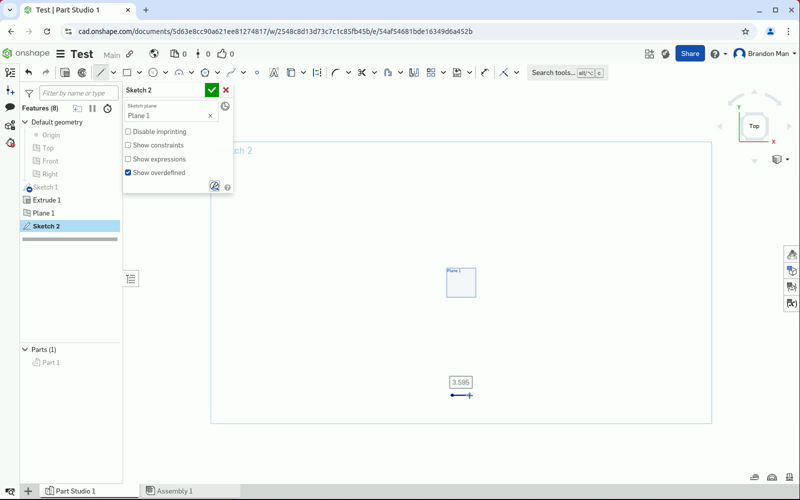
mouse_move(469, 212)
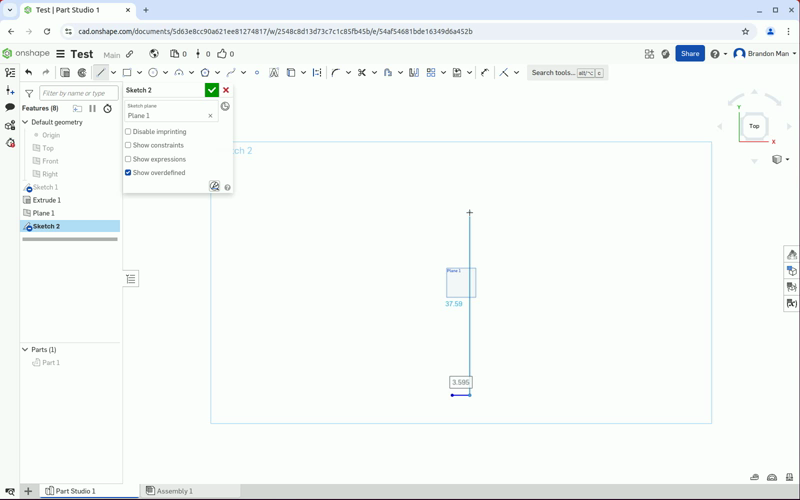
click(469, 212)
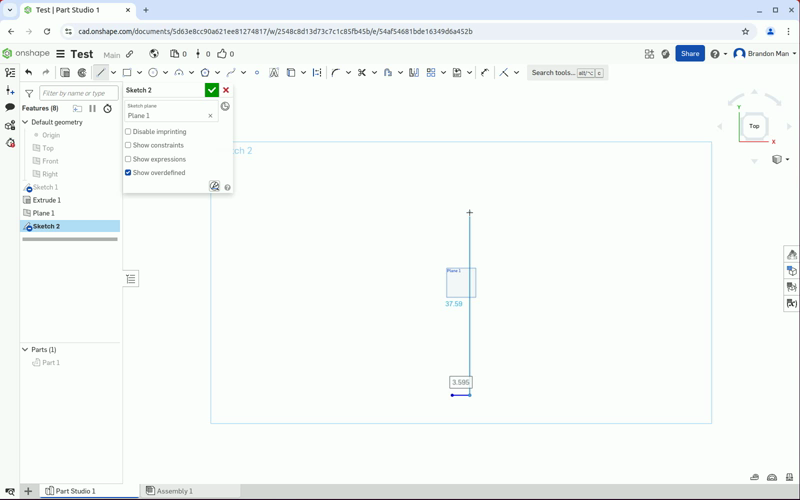
key_up(shift)
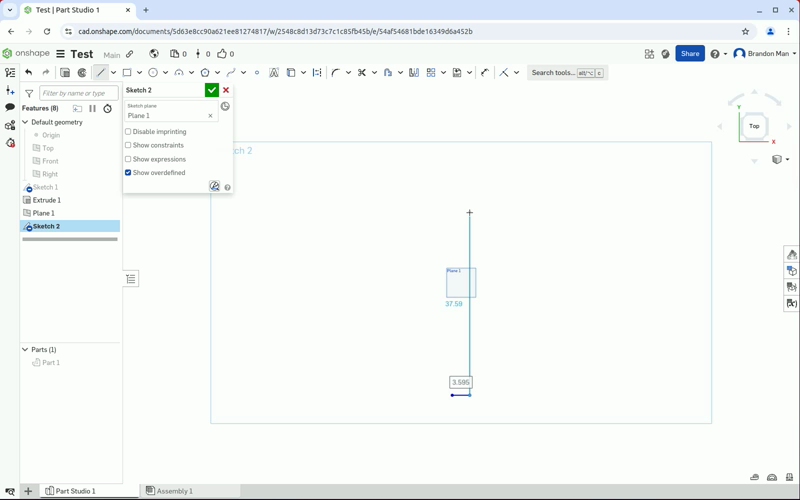
key_down(shift)
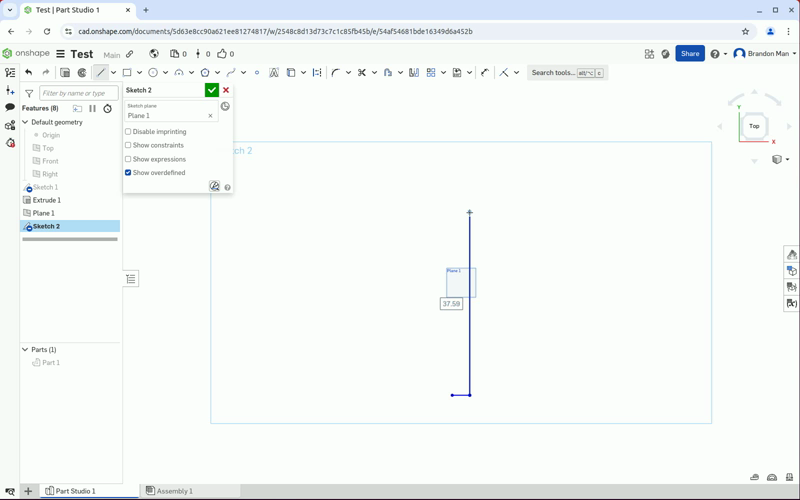
mouse_move(499, 212)
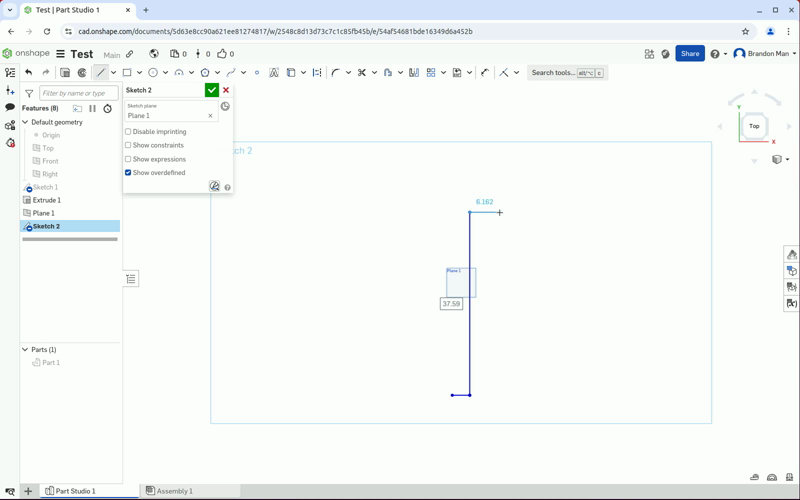
mouse_move(452, 212)
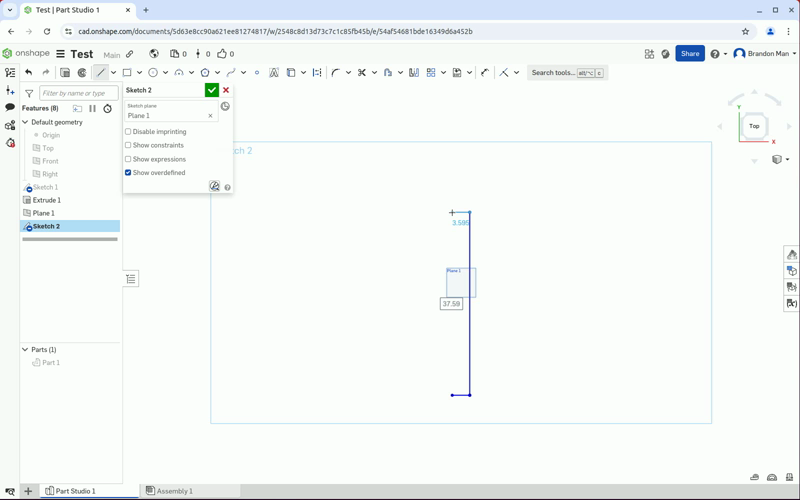
click(452, 212)
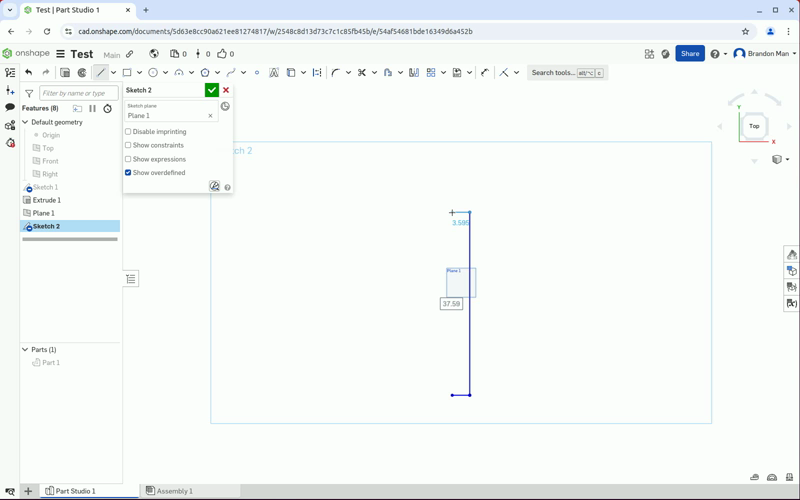
key_up(shift)
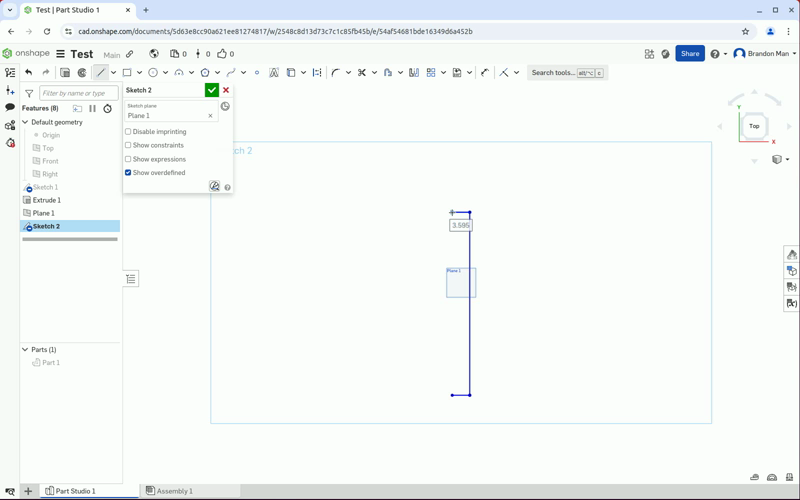
key_down(shift)
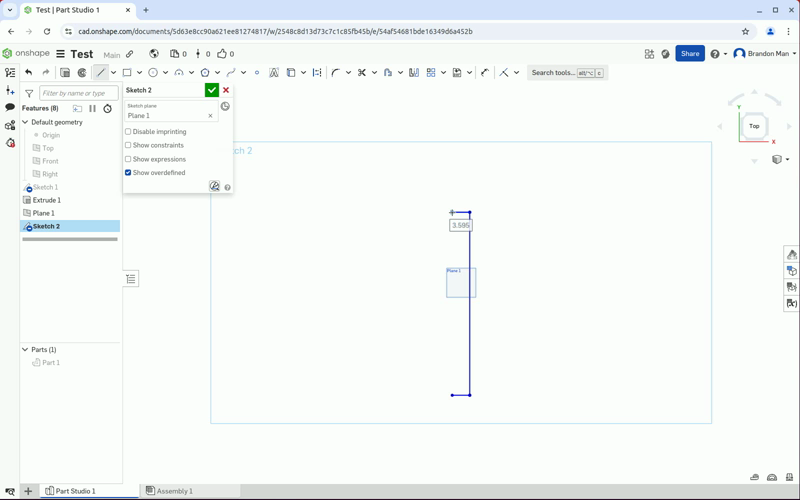
mouse_move(452, 395)
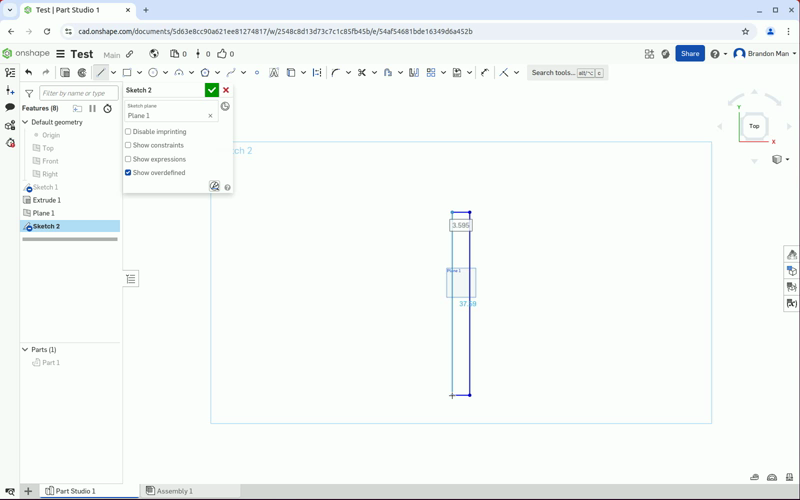
key_up(shift)
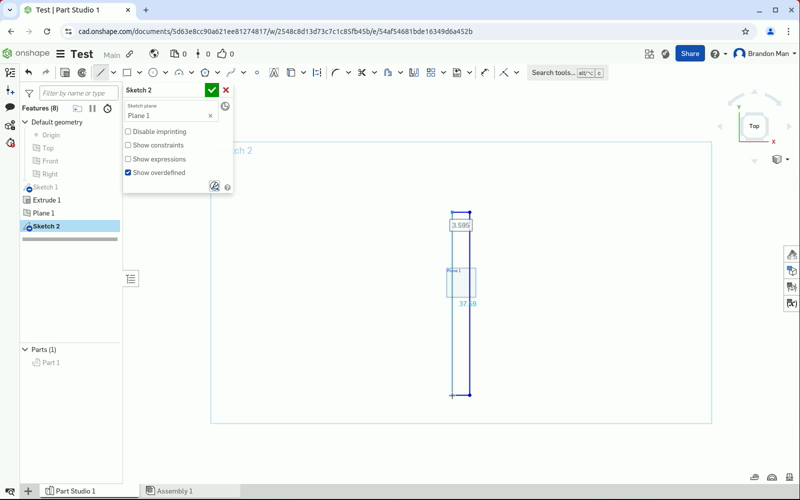
click(452, 395)
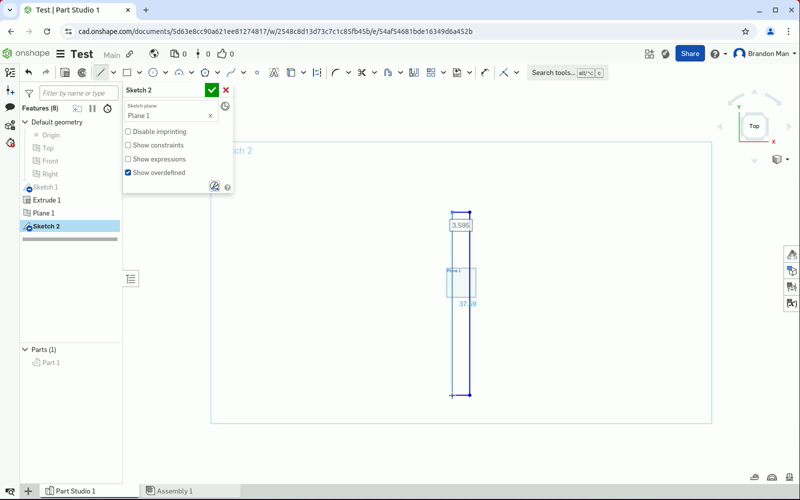
key(esc)
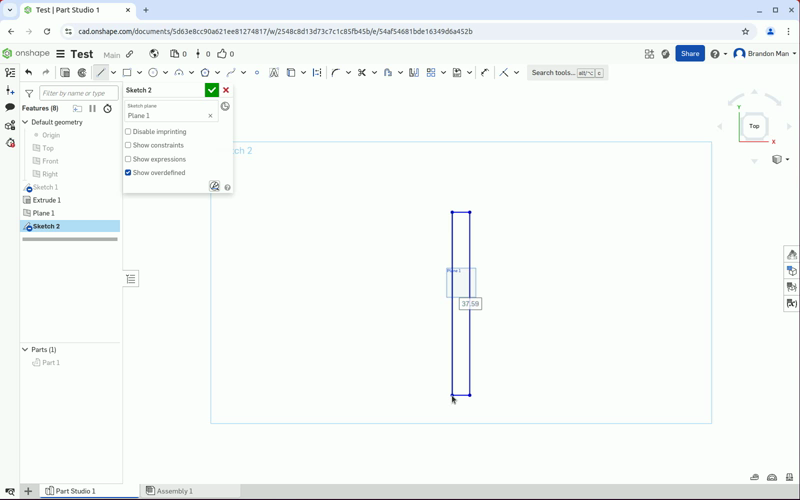
mouse_move(467, 360)
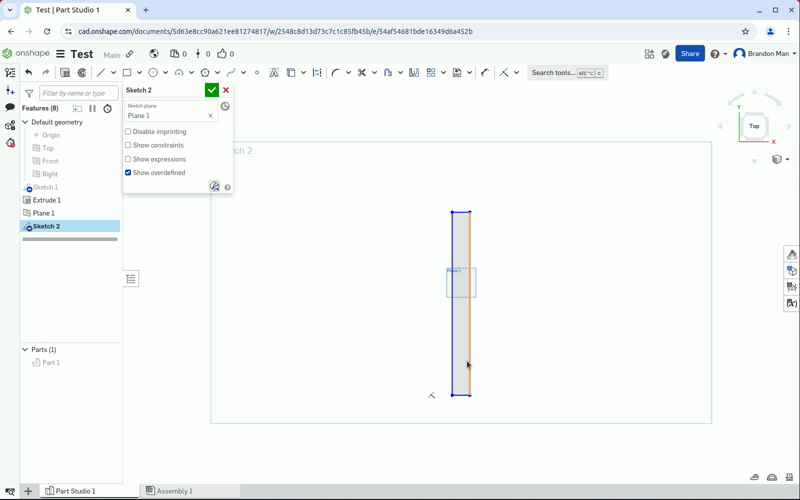
click(467, 360)
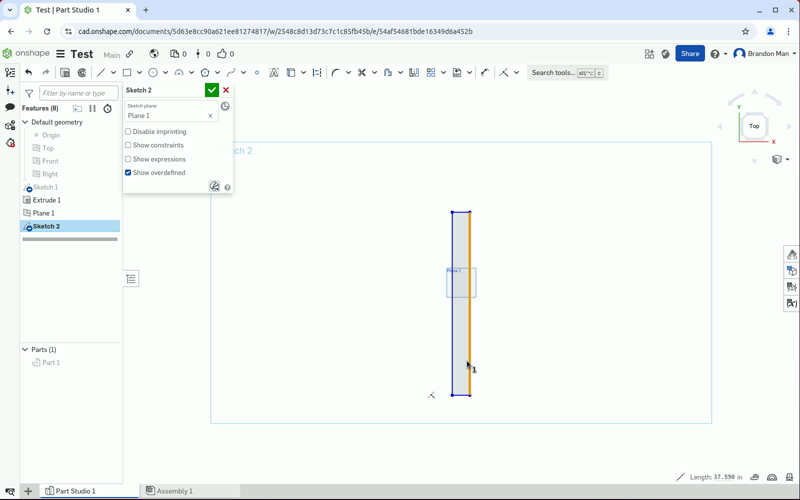
mouse_move(73, 352)
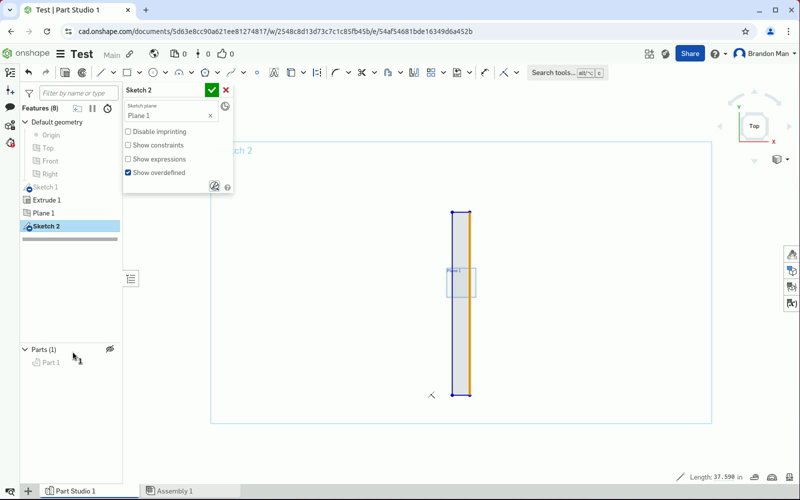
key(shift+y)
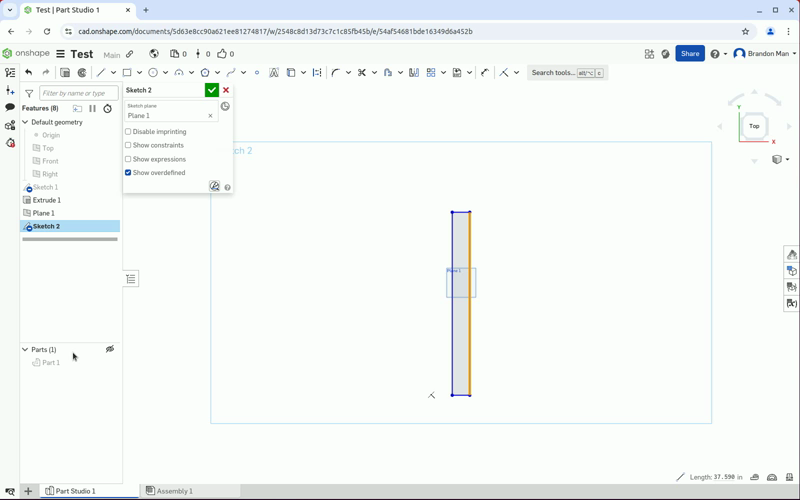
key(shift+e)
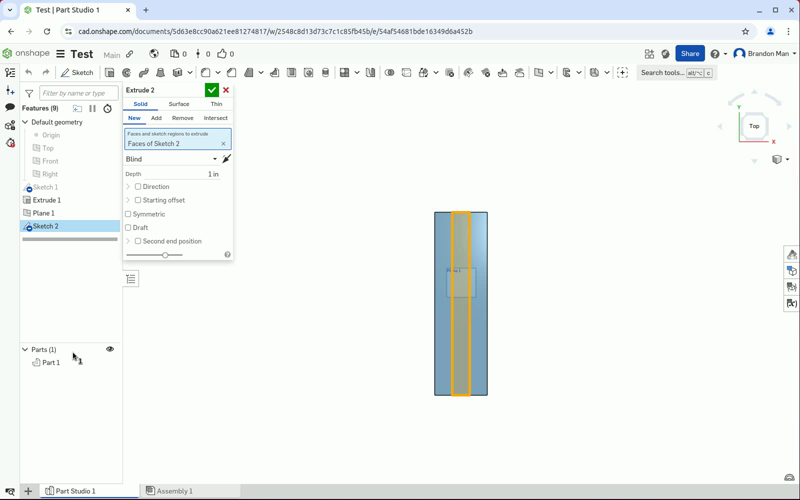
mouse_move(143, 106)
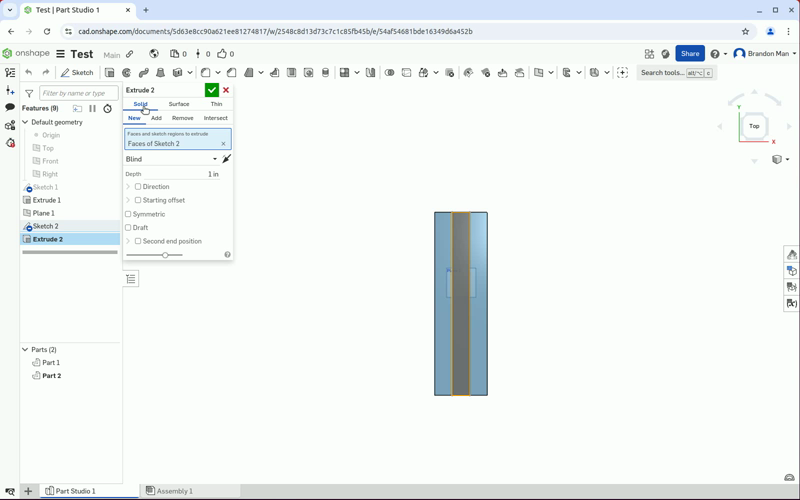
click(143, 106)
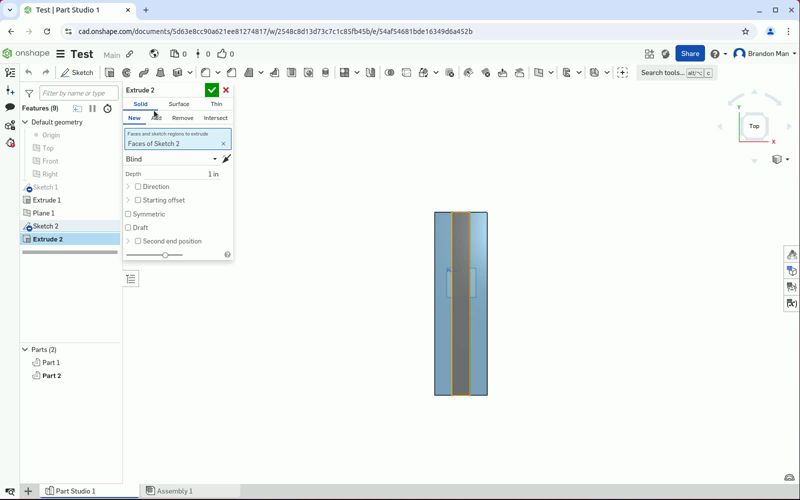
mouse_move(186, 120)
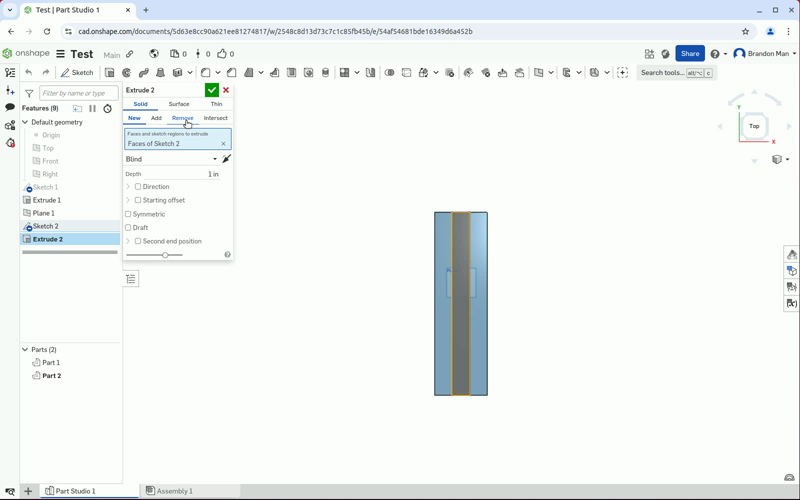
click(186, 120)
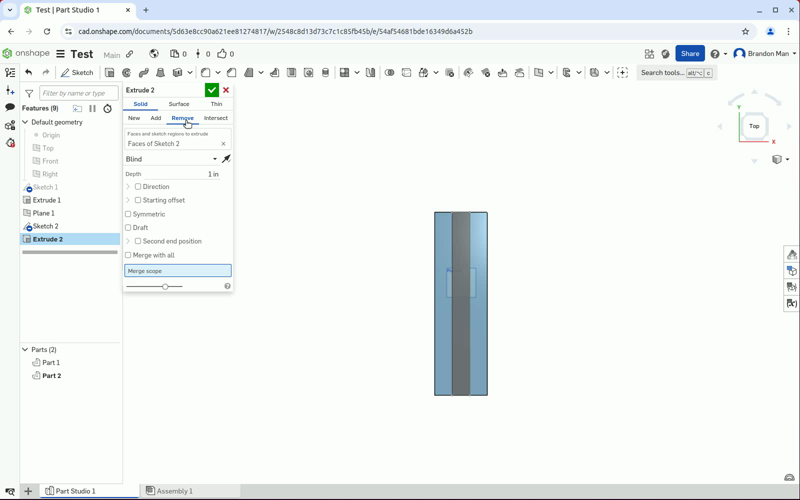
key(tab, 4)
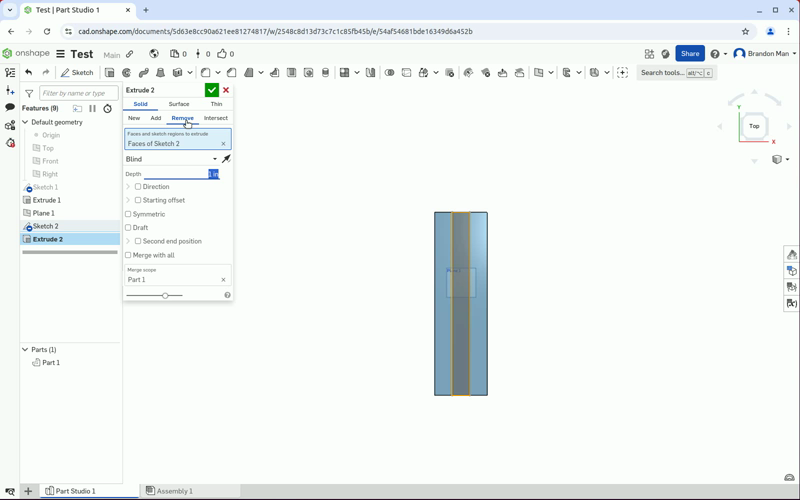
text(2.166)
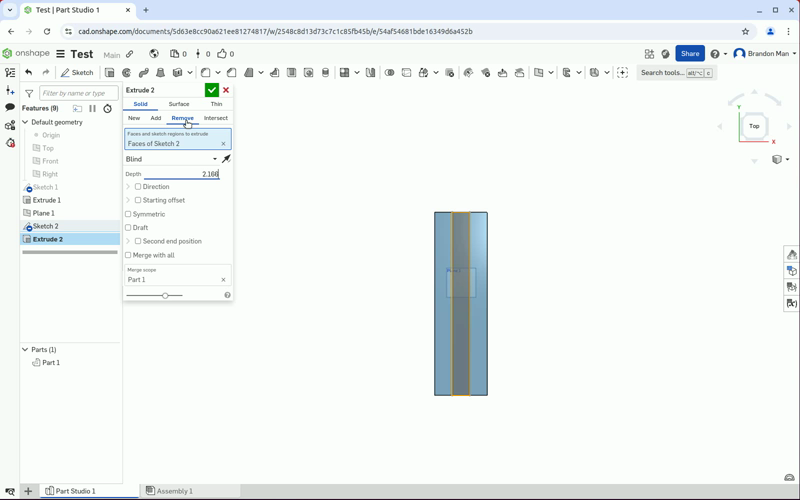
key(tab, 6)
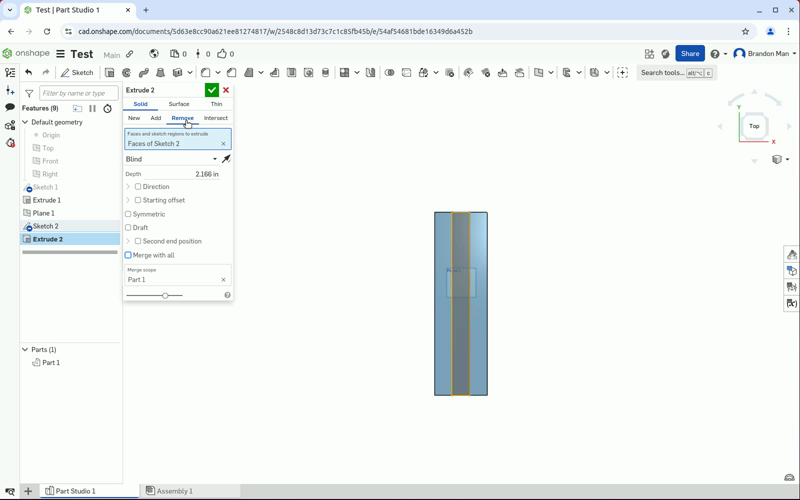
key(space)
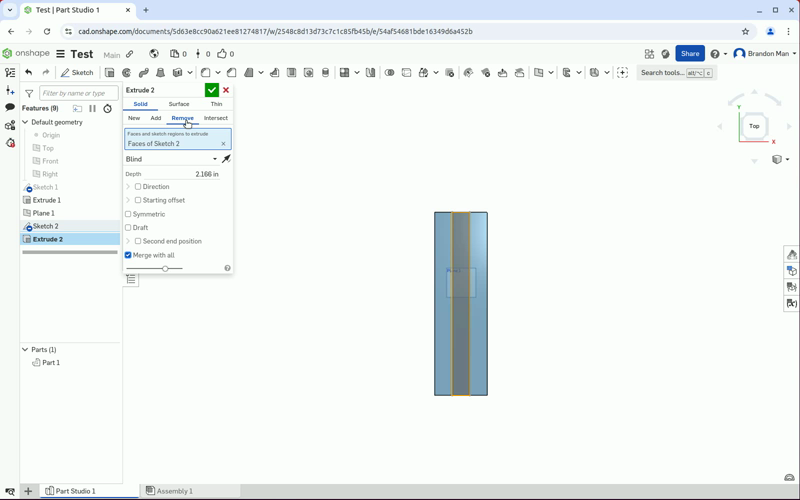
key(enter)
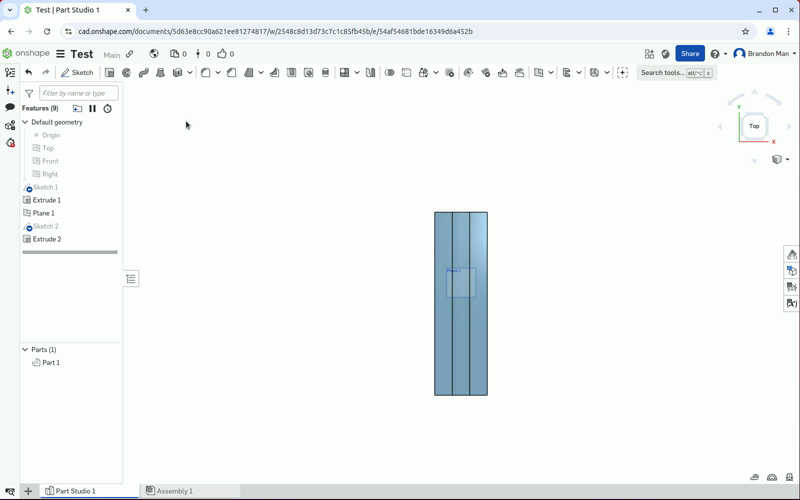
key(shift+h)
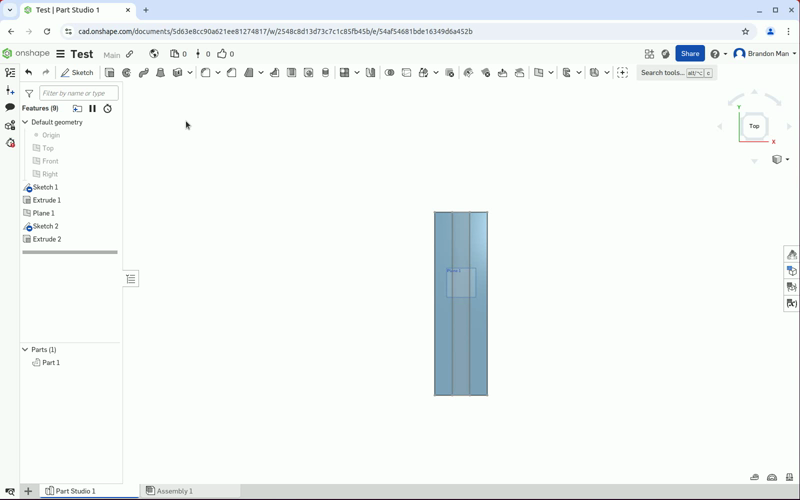
key(shift+h)
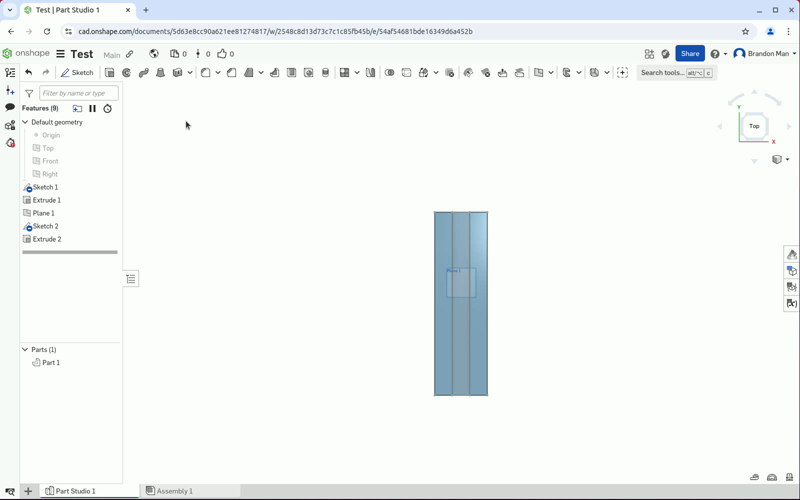
key(shift+7)
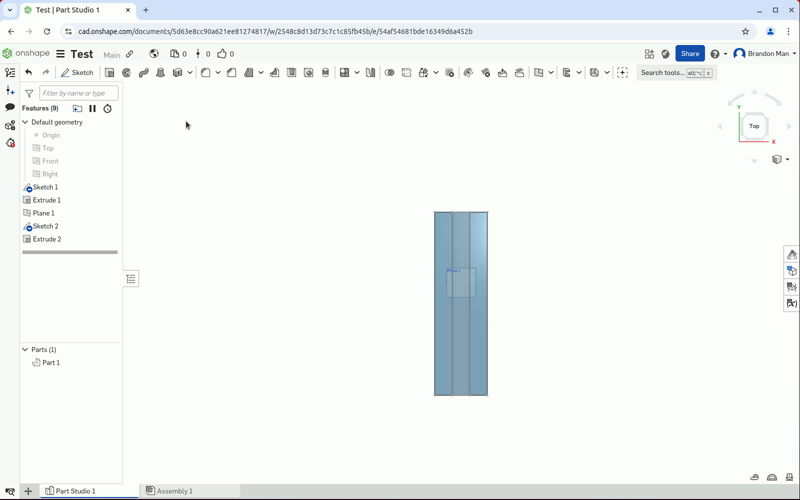
key(up, 3)
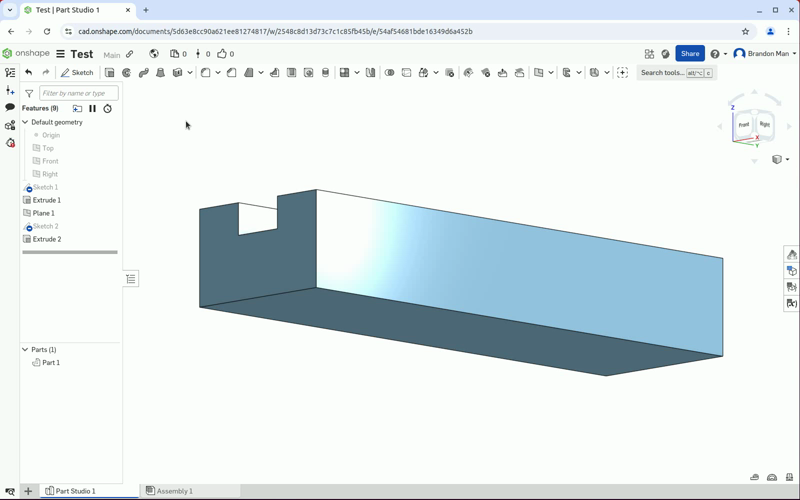
key(left, 3)
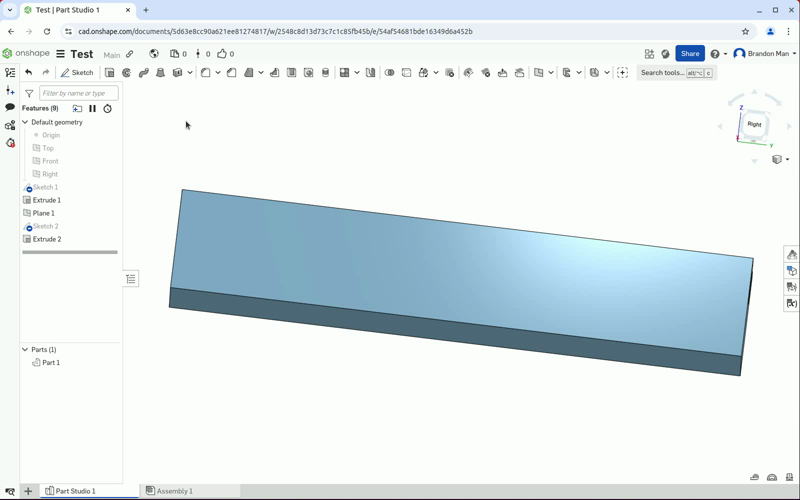
key(right, 3)
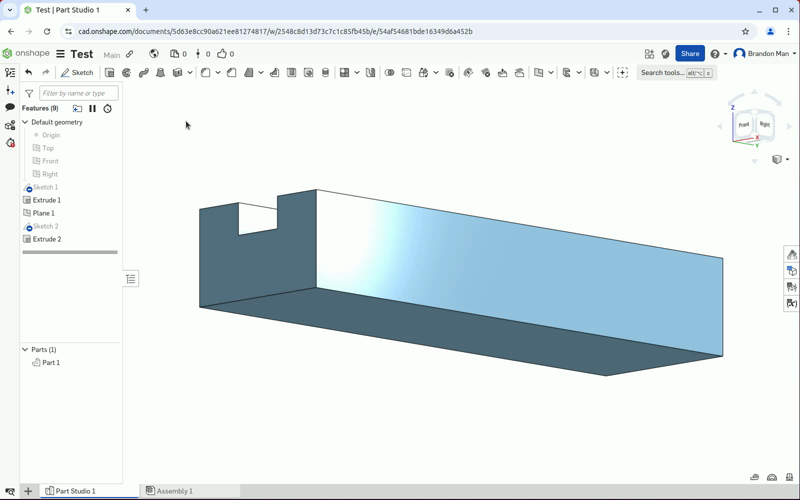
key(down, 3)
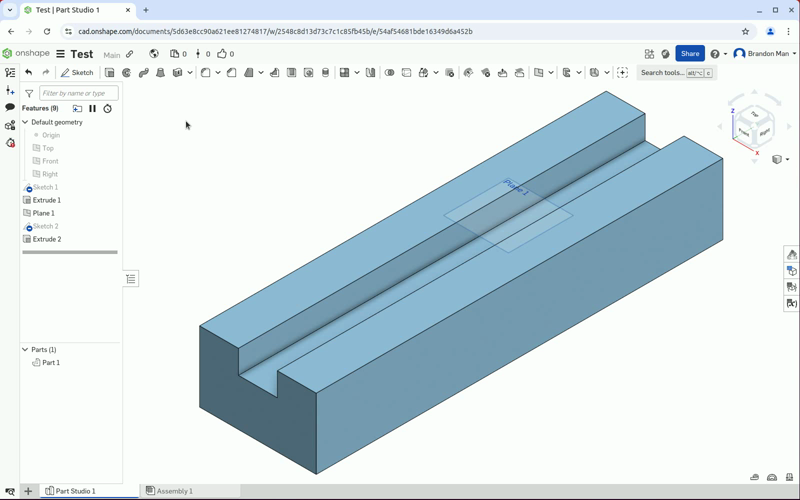
mouse_move(73, 189)
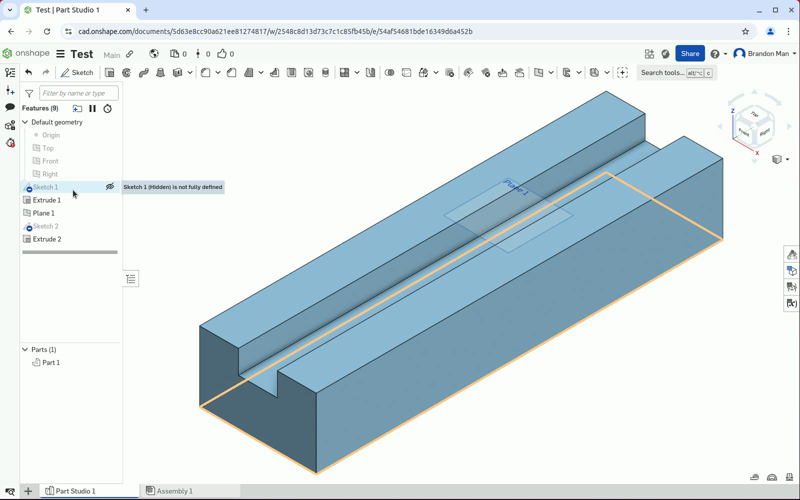
click(73, 189)